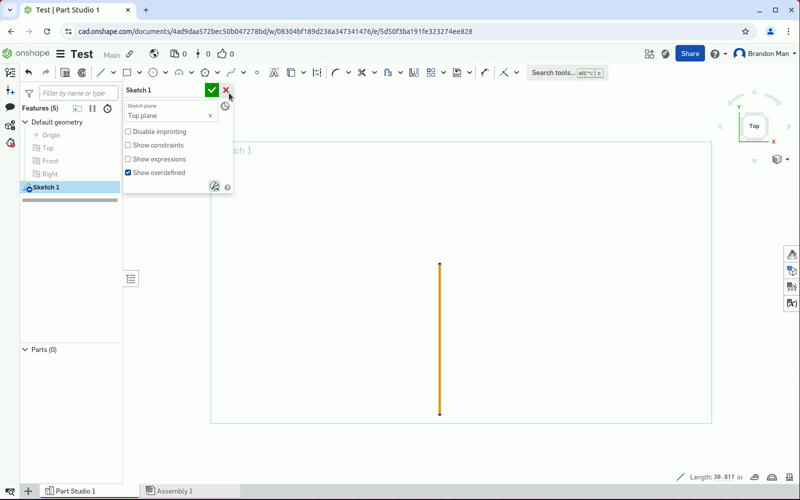
key(shift+h)
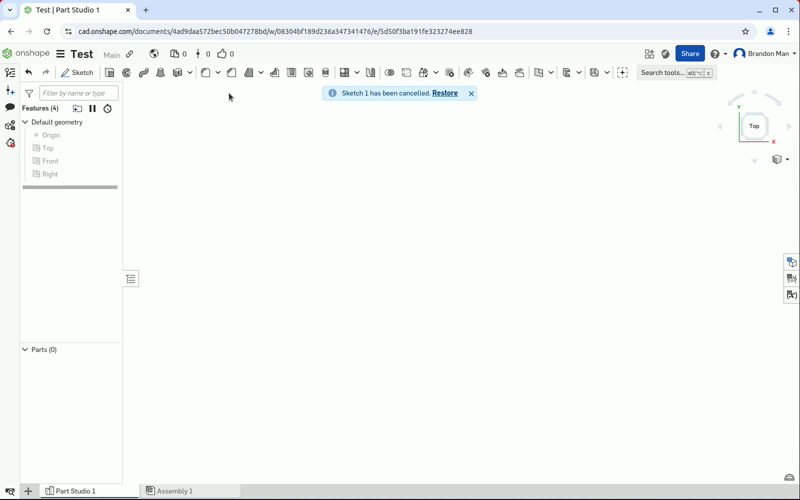
mouse_move(73, 352)
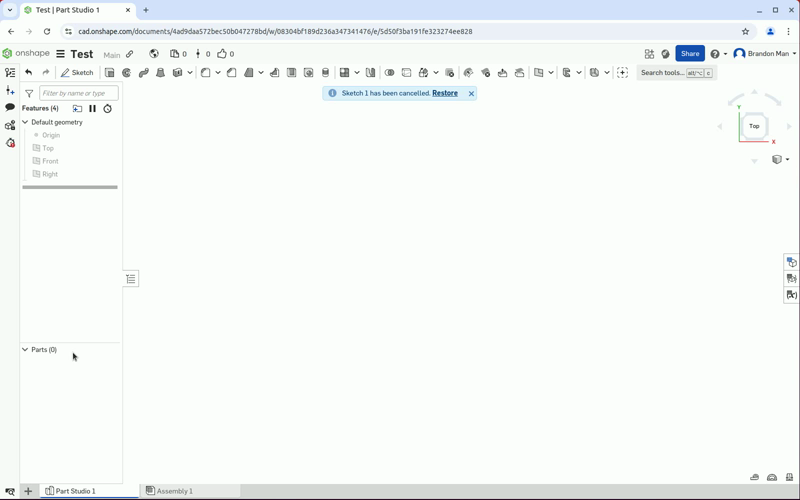
key(y)
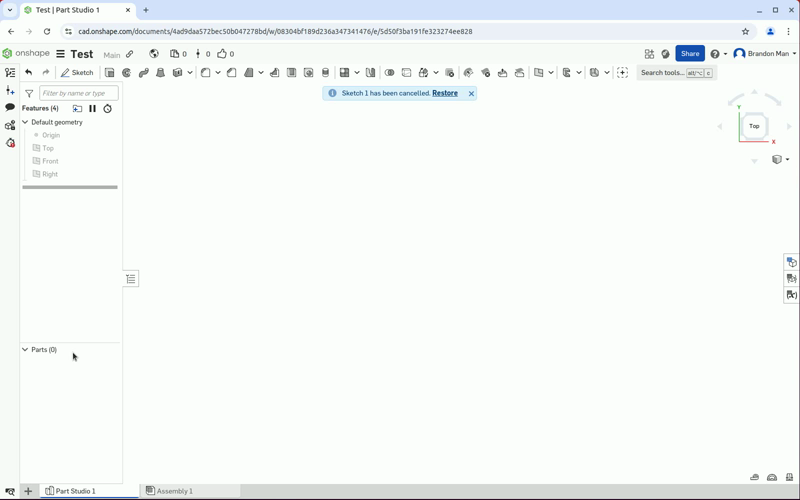
key(shift+p)
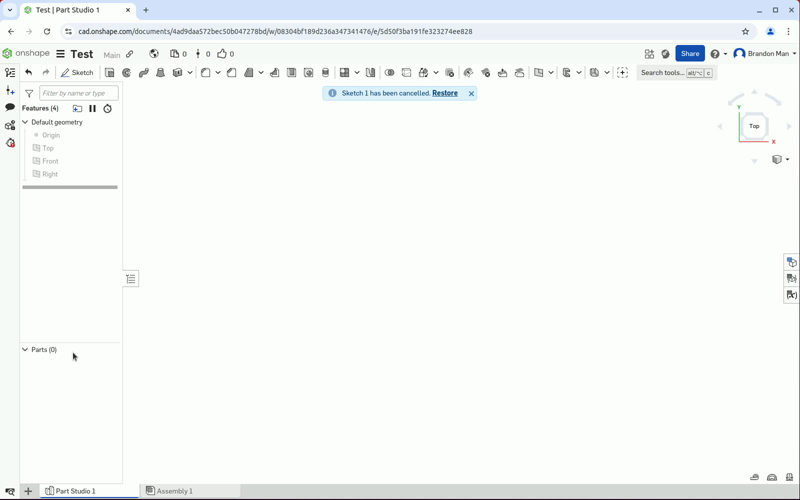
key(space)
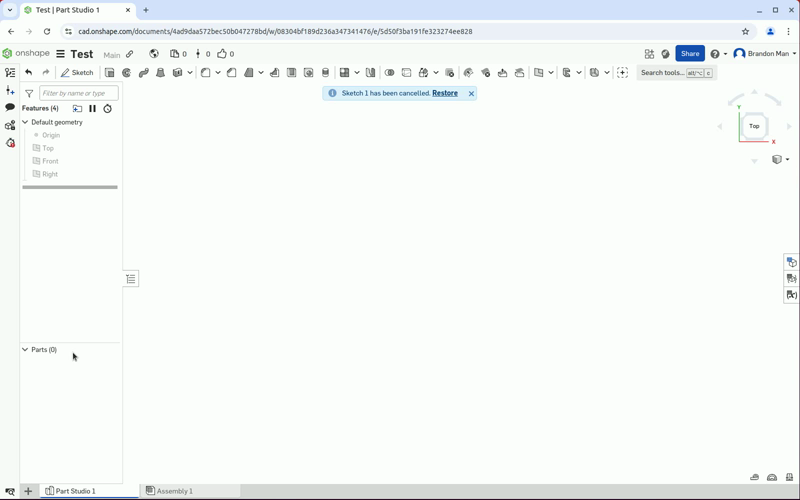
key_down(shift)
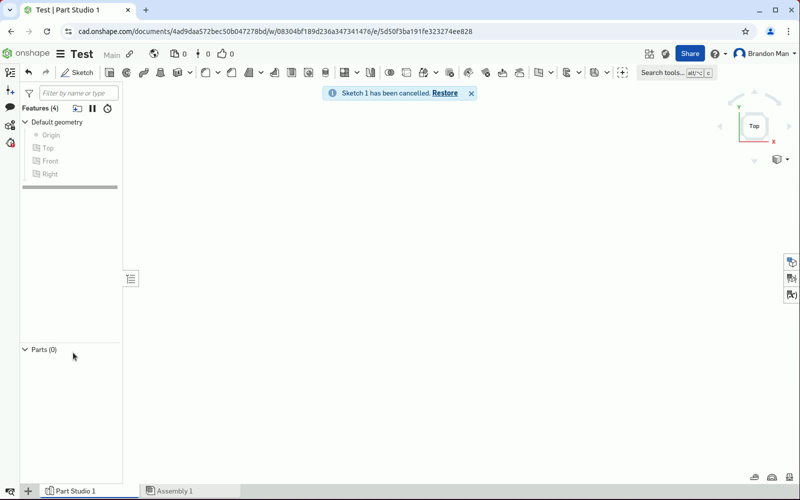
key(up)
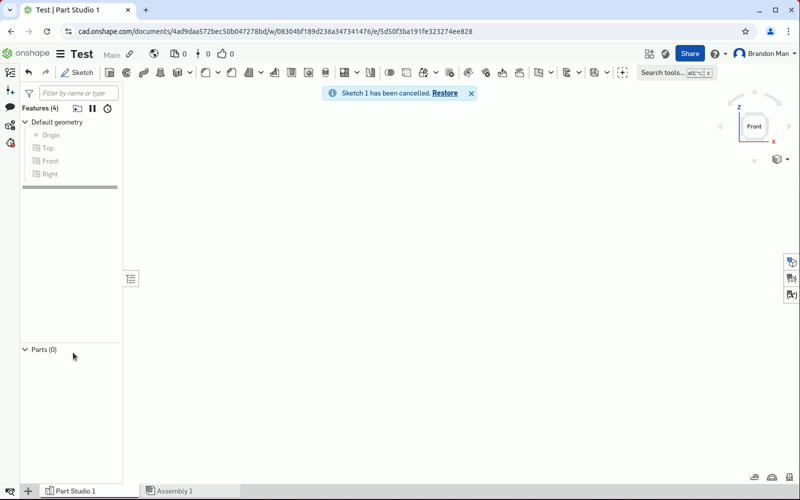
key_up(shift)
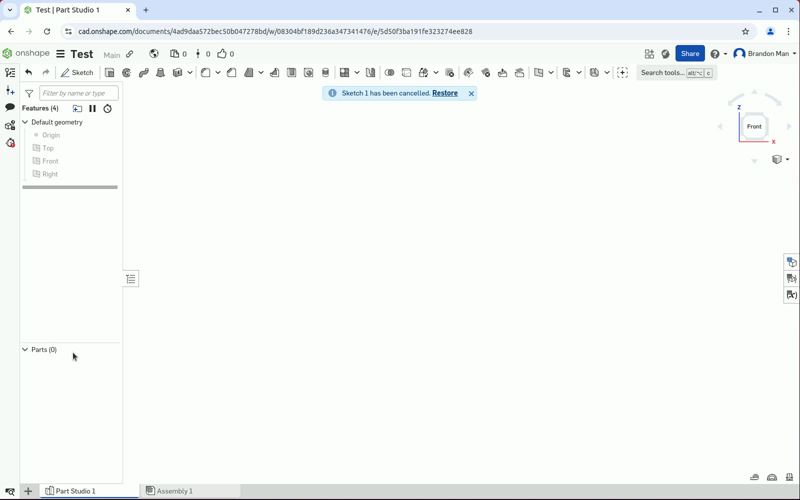
mouse_move(73, 352)
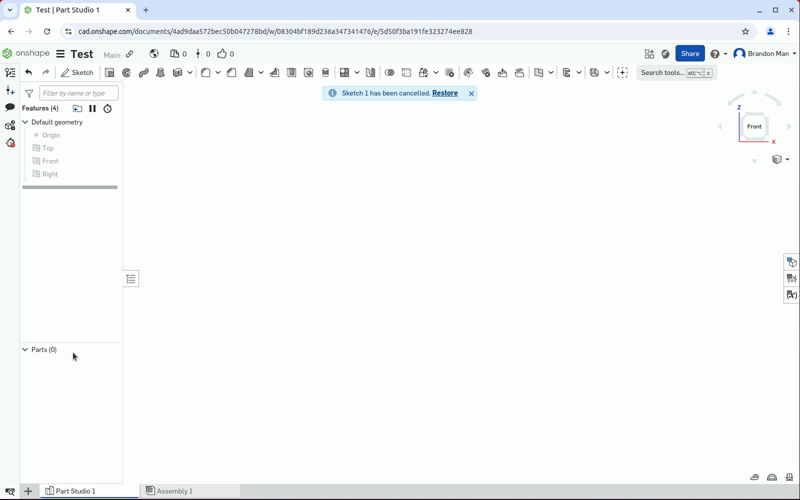
key(shift+y)
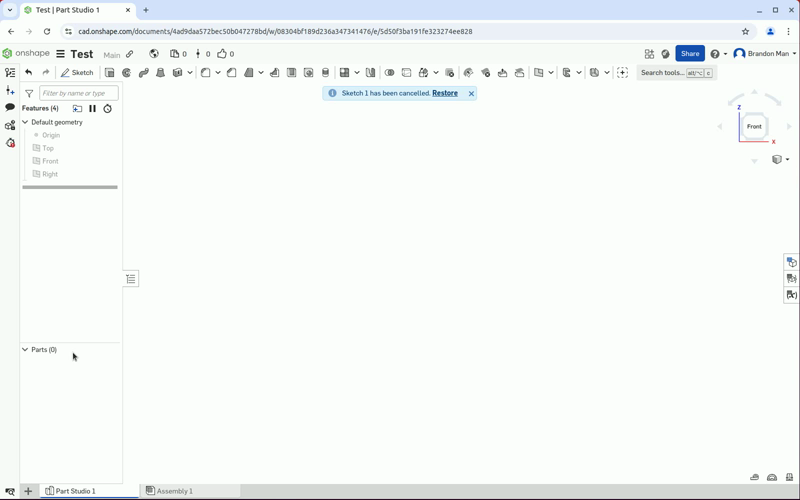
key(shift+s)
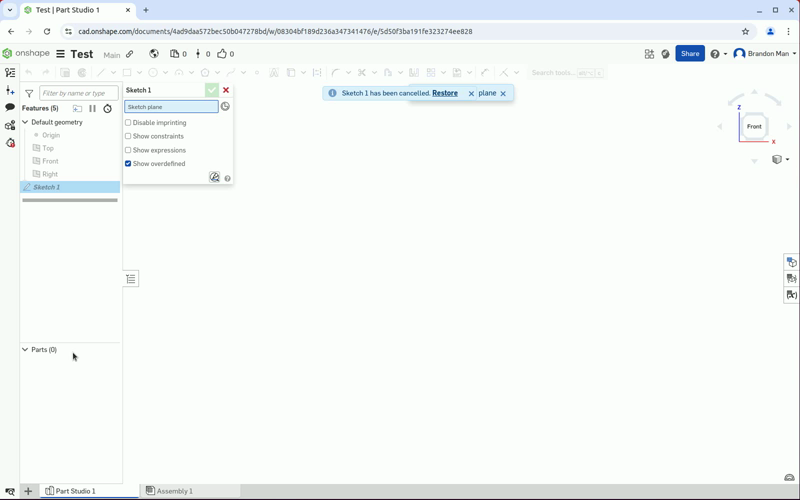
mouse_move(73, 163)
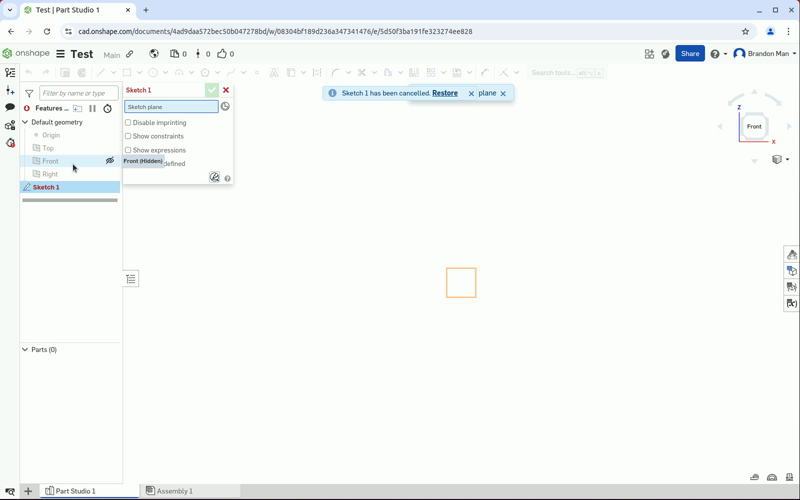
click(73, 163)
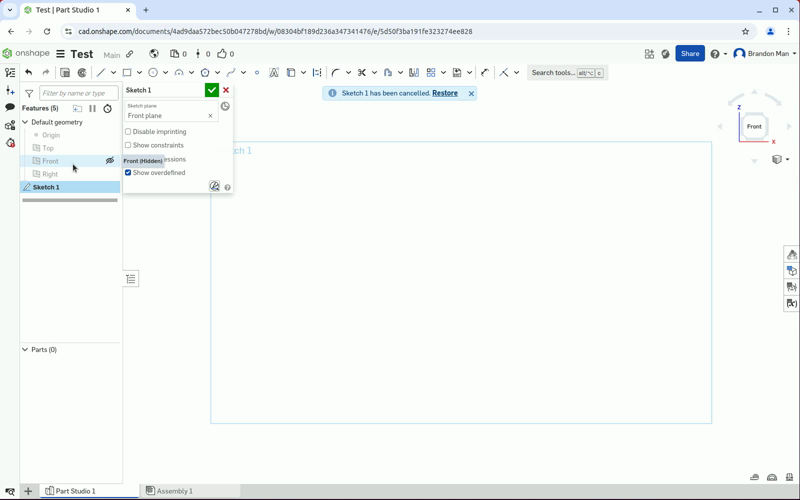
mouse_move(73, 352)
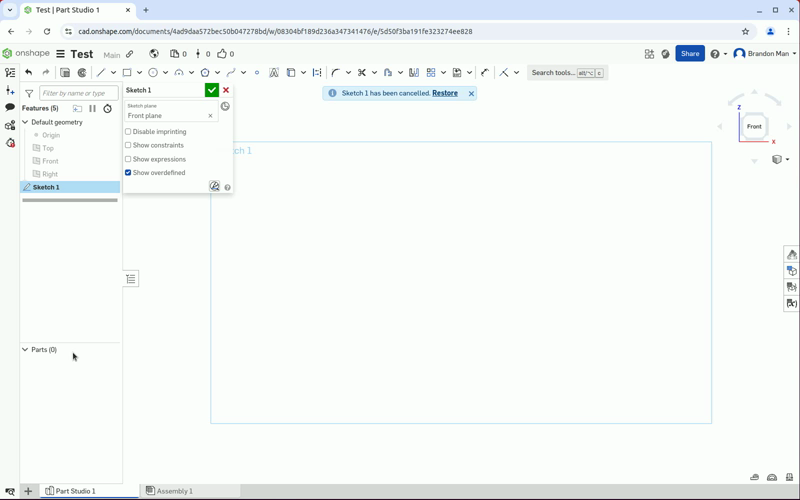
key(y)
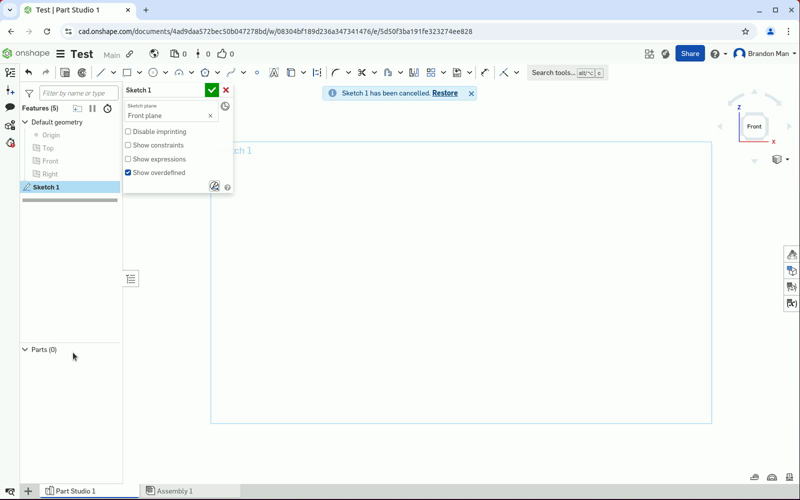
key(l)
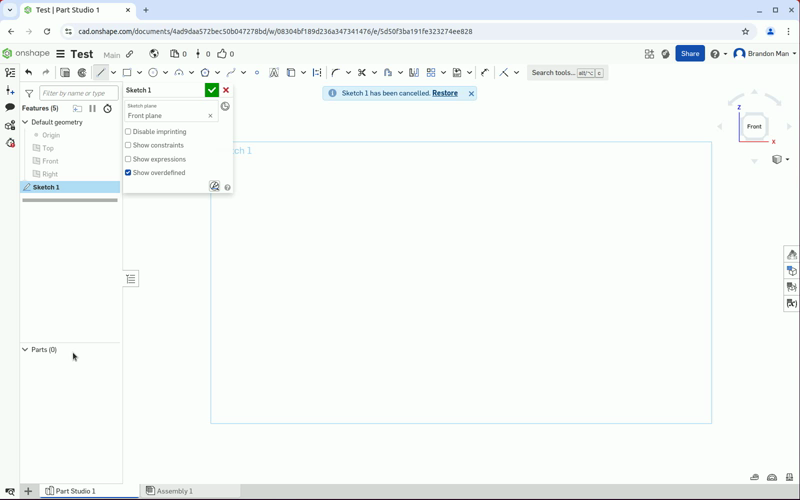
key_down(shift)
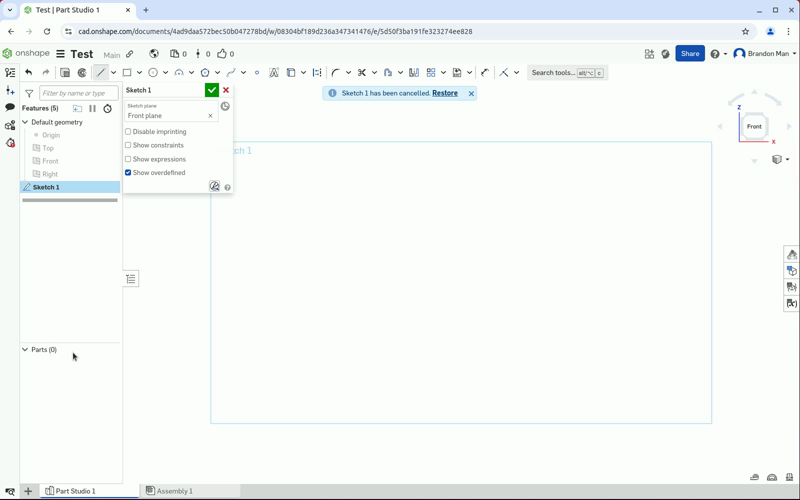
mouse_move(348, 303)
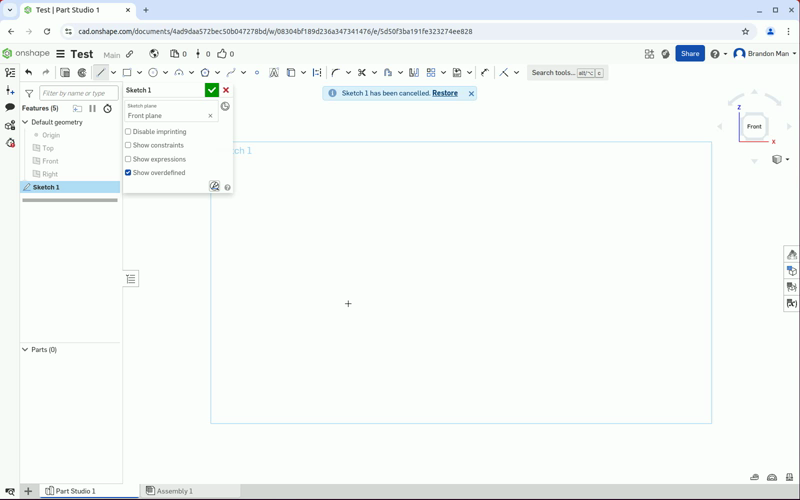
click(348, 303)
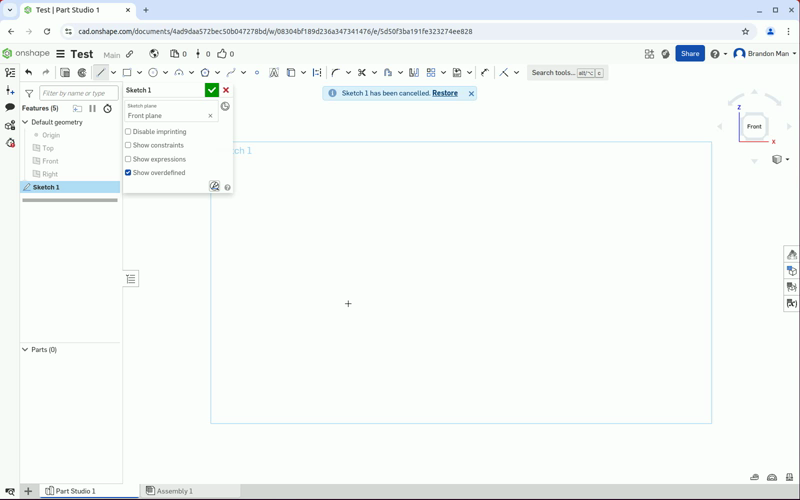
key_up(shift)
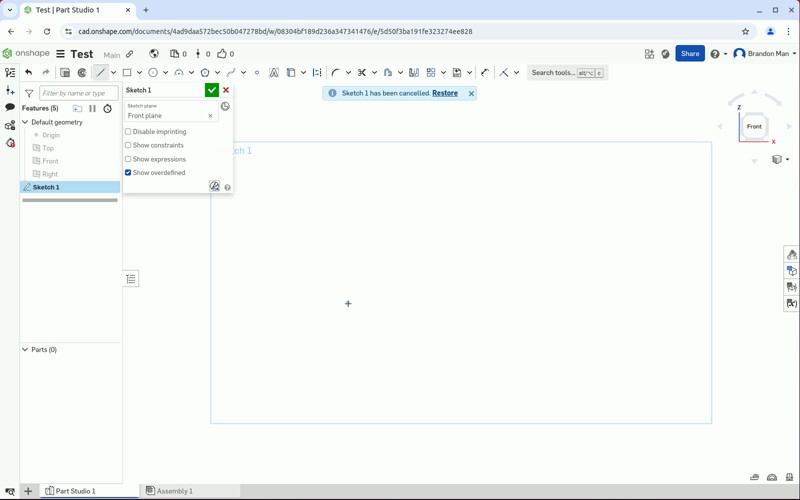
key_down(shift)
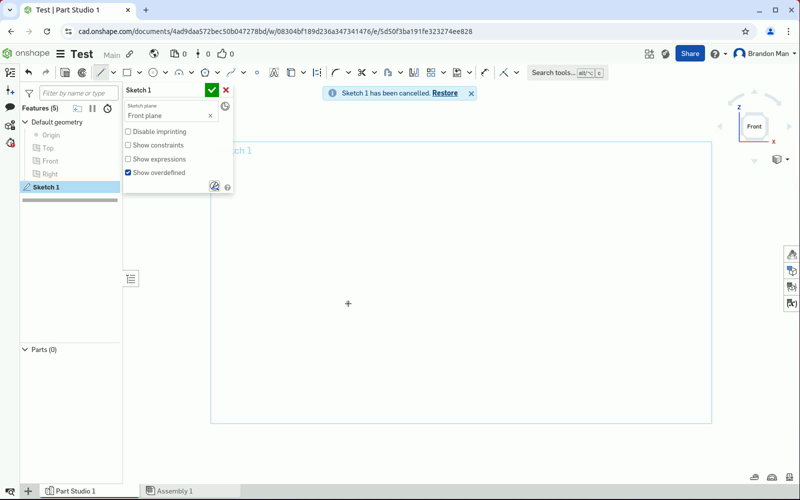
mouse_move(572, 303)
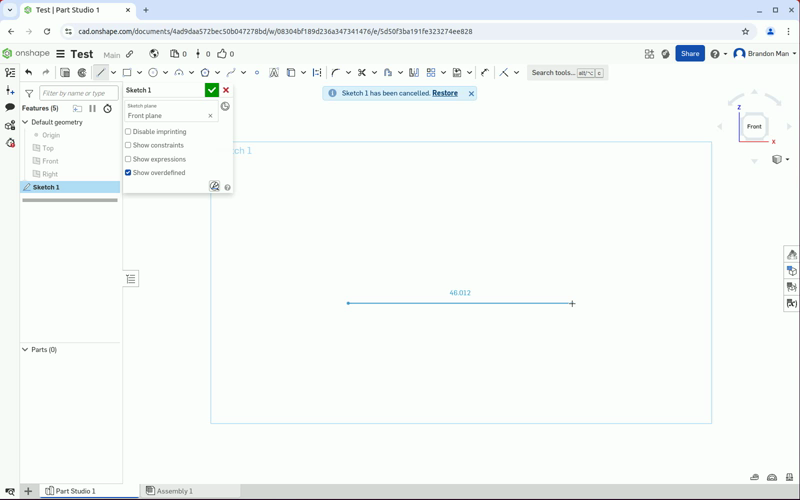
click(572, 303)
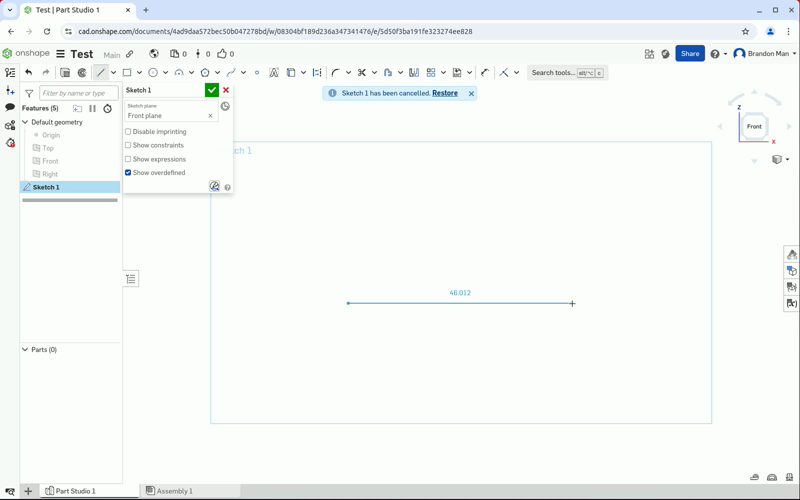
key_up(shift)
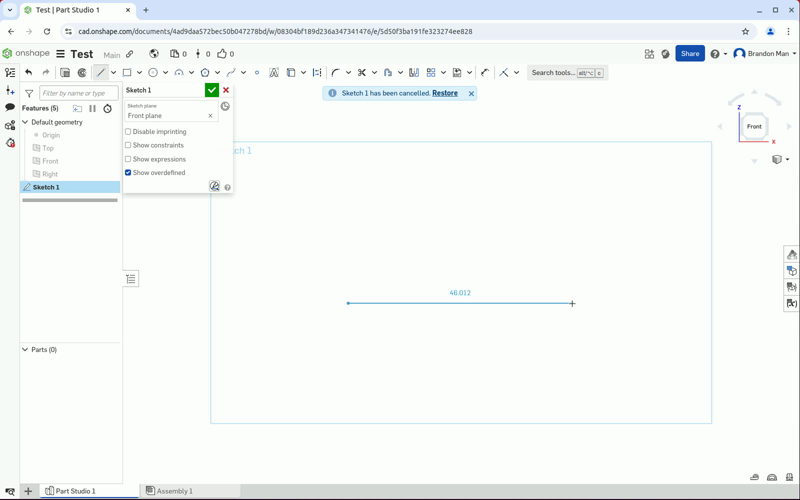
key_down(shift)
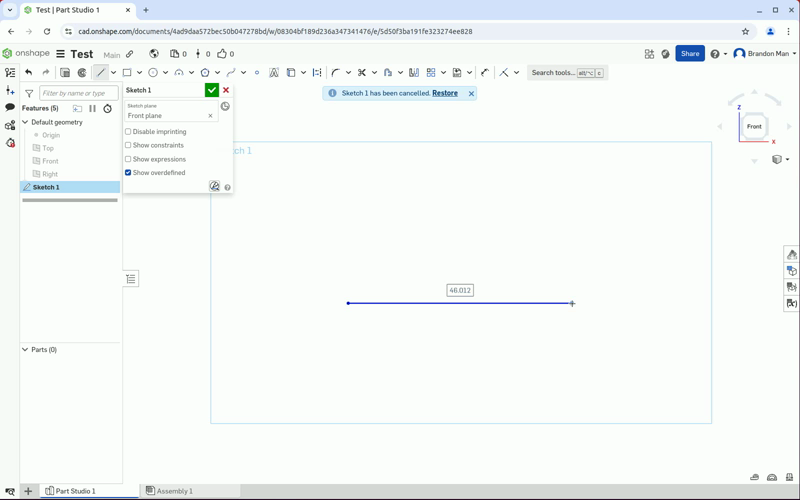
mouse_move(589, 303)
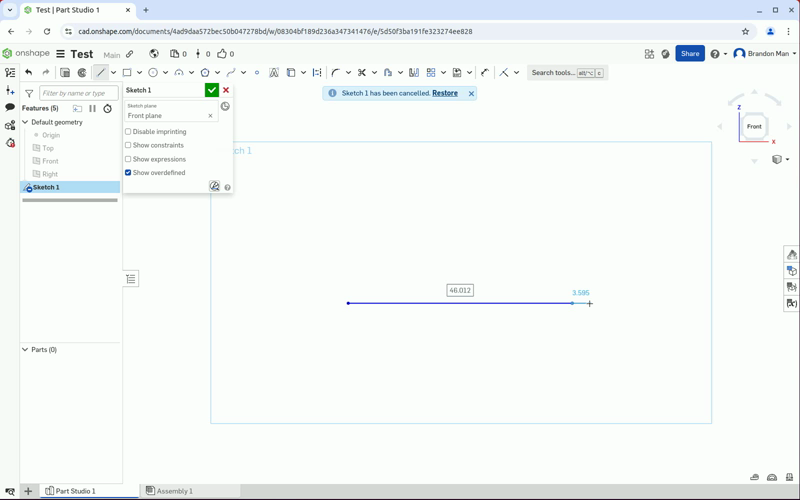
mouse_move(572, 265)
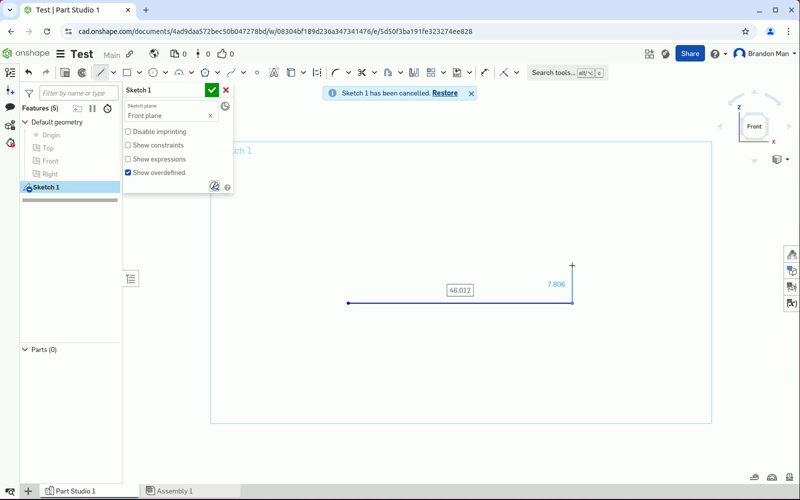
click(572, 265)
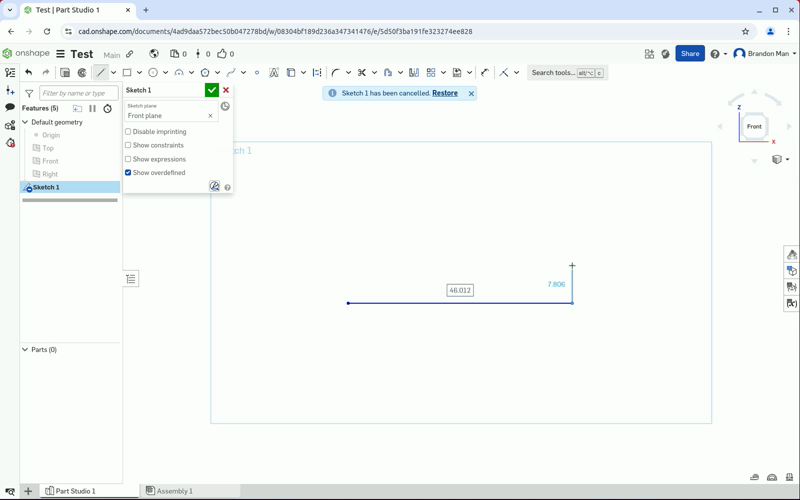
key_up(shift)
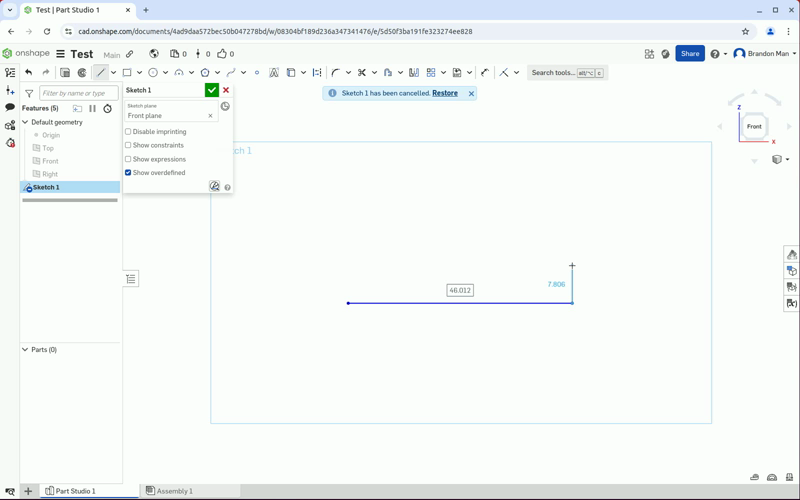
key_down(shift)
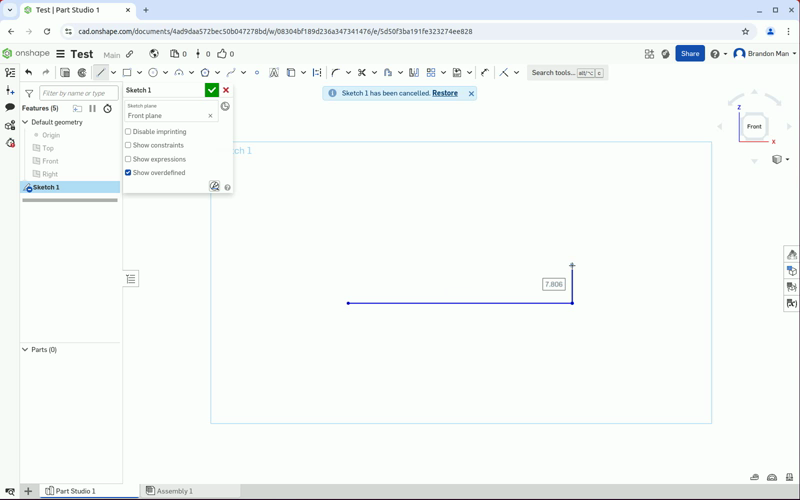
mouse_move(392, 265)
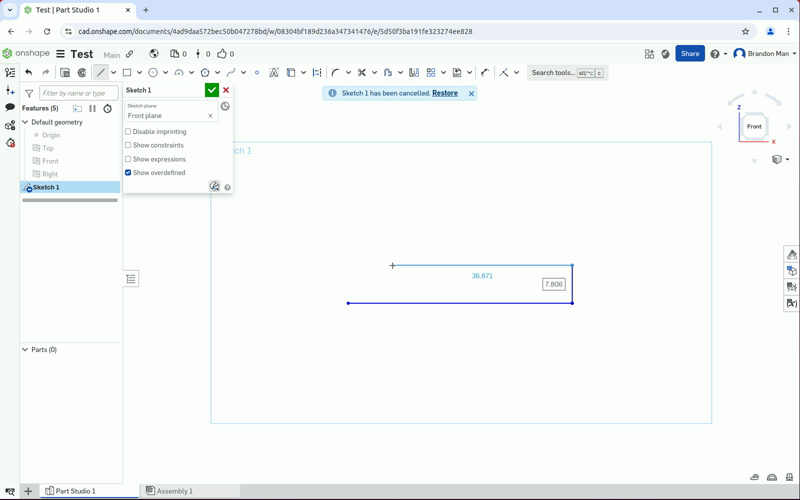
click(392, 265)
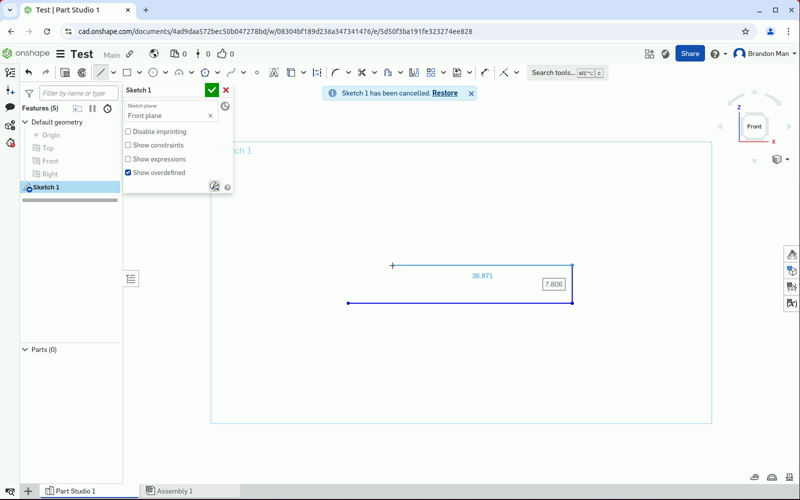
key_up(shift)
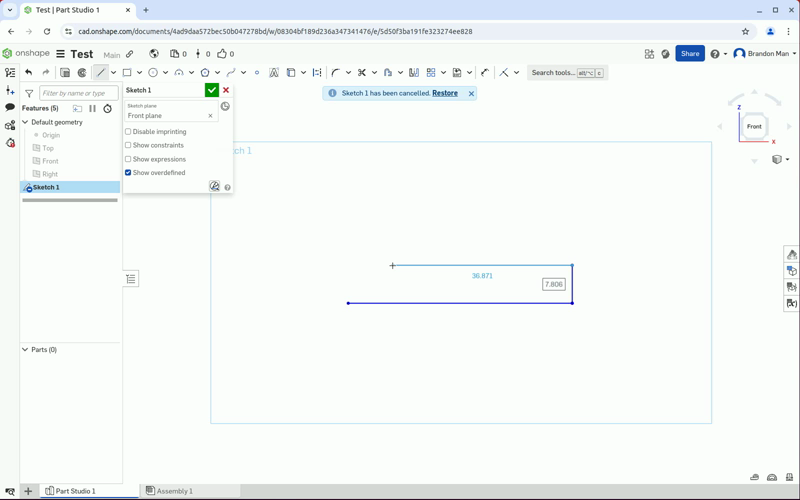
key(esc)
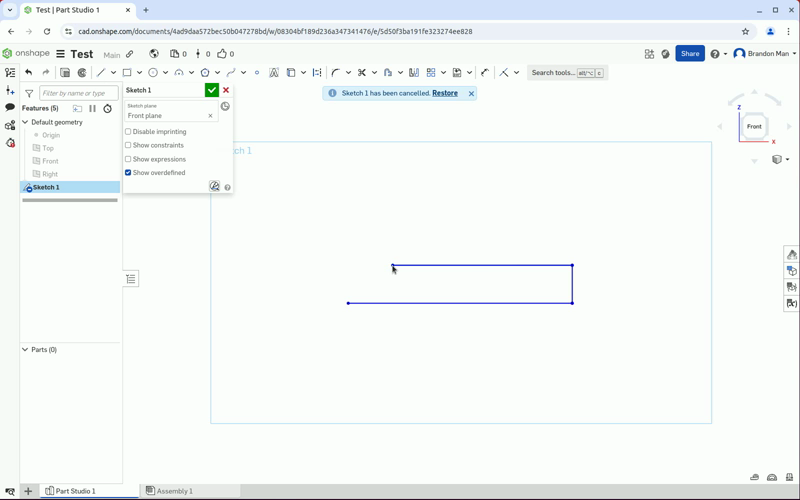
key(a)
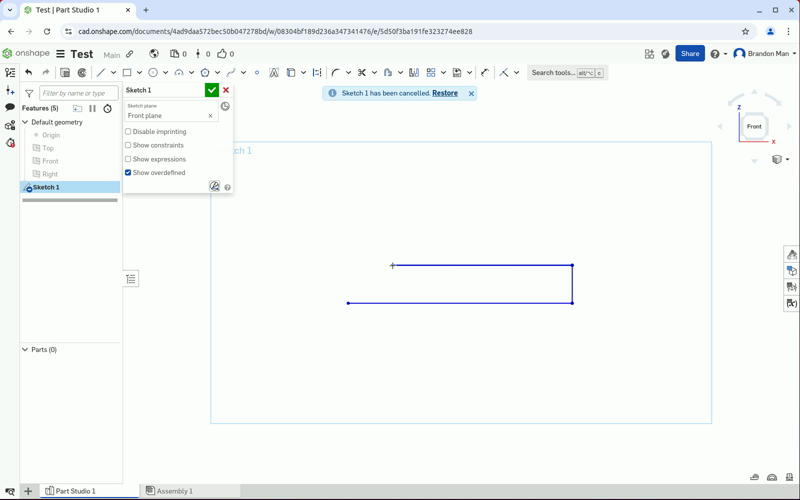
mouse_move(392, 265)
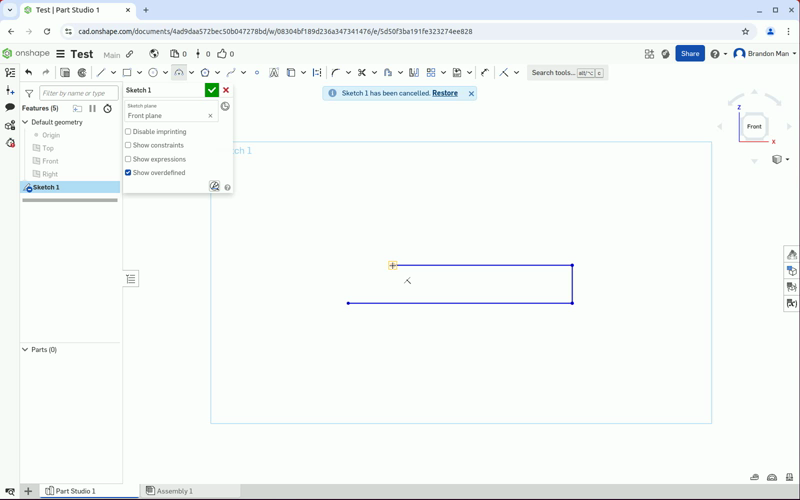
click(392, 265)
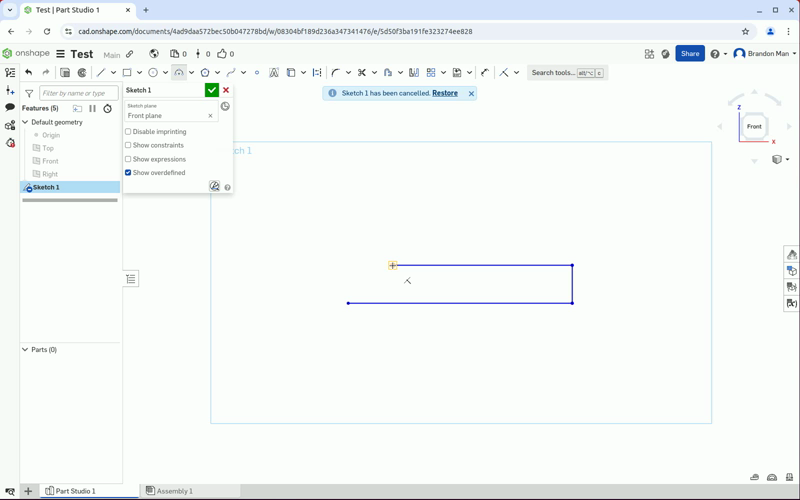
mouse_move(348, 303)
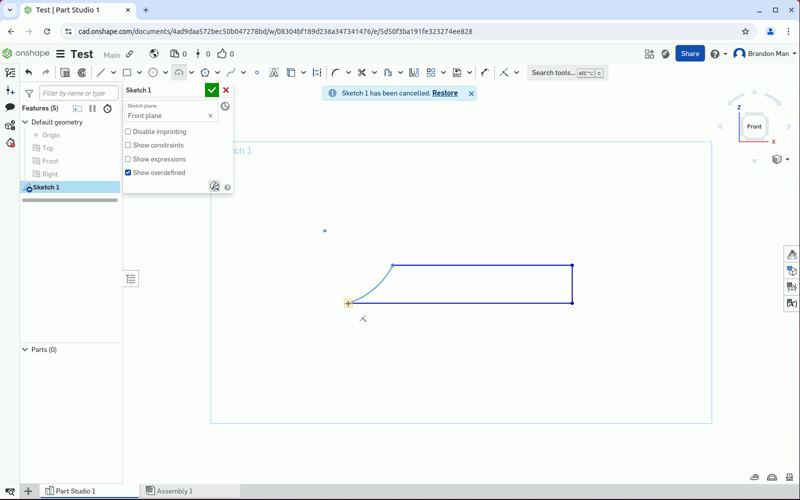
click(348, 303)
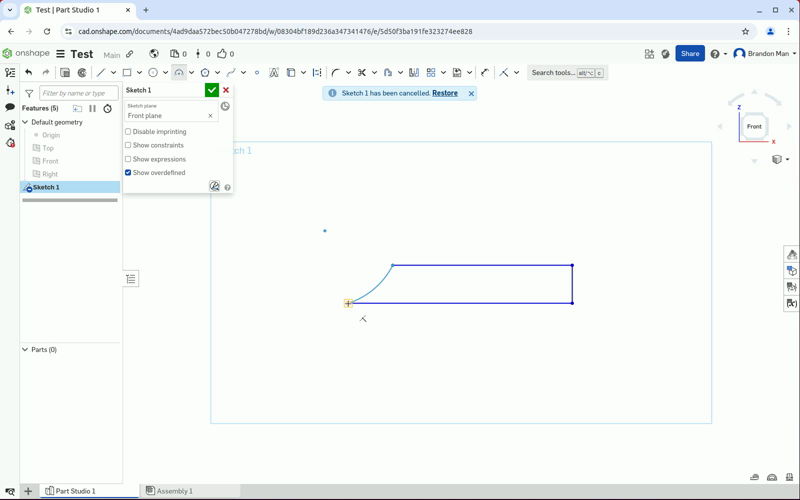
key_down(shift)
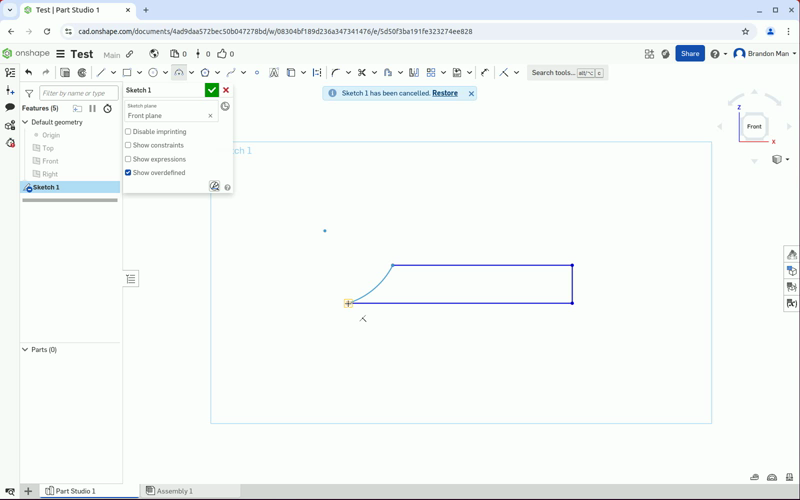
mouse_move(363, 275)
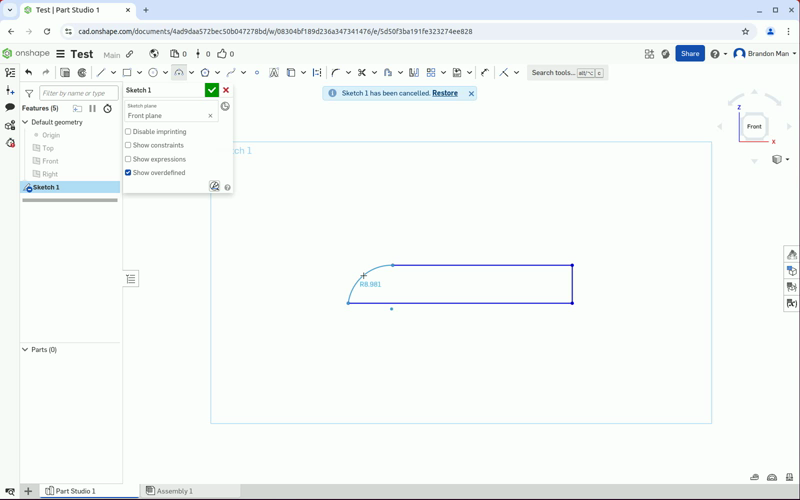
click(363, 275)
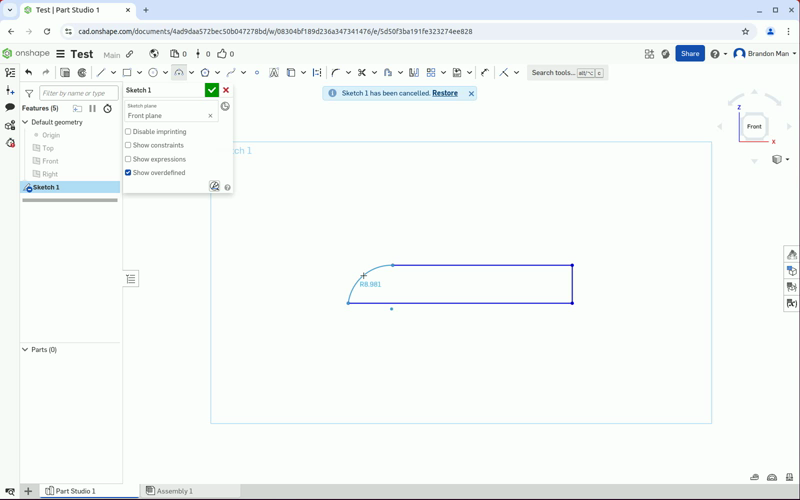
key_up(shift)
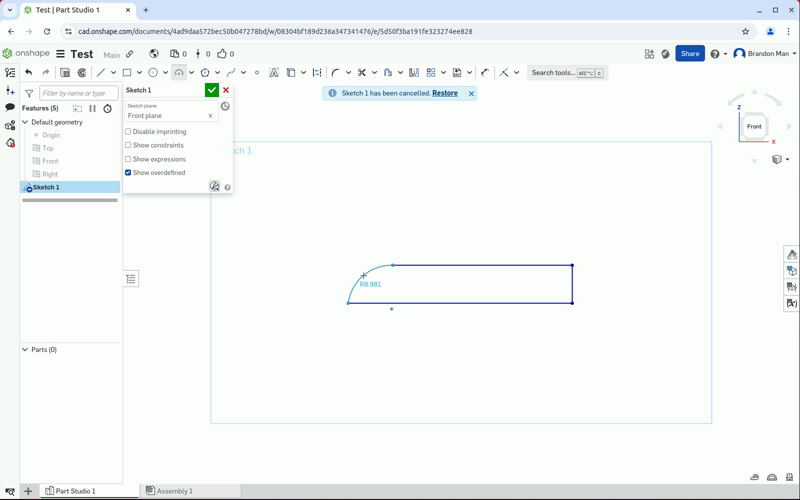
key(esc)
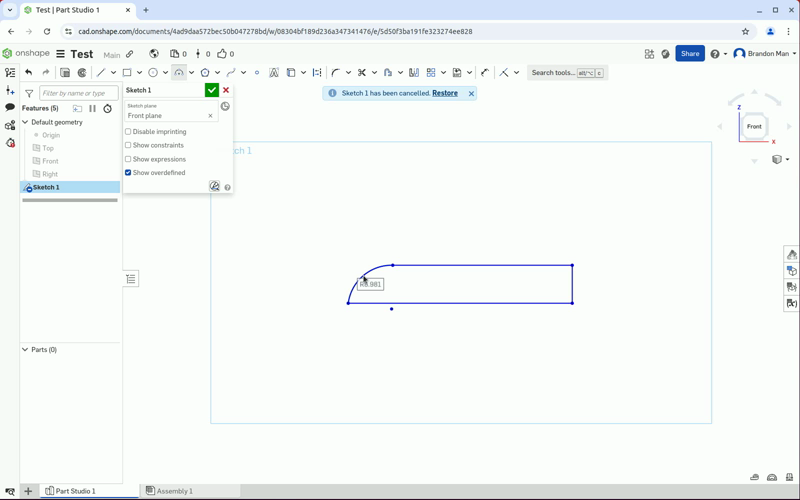
mouse_move(400, 285)
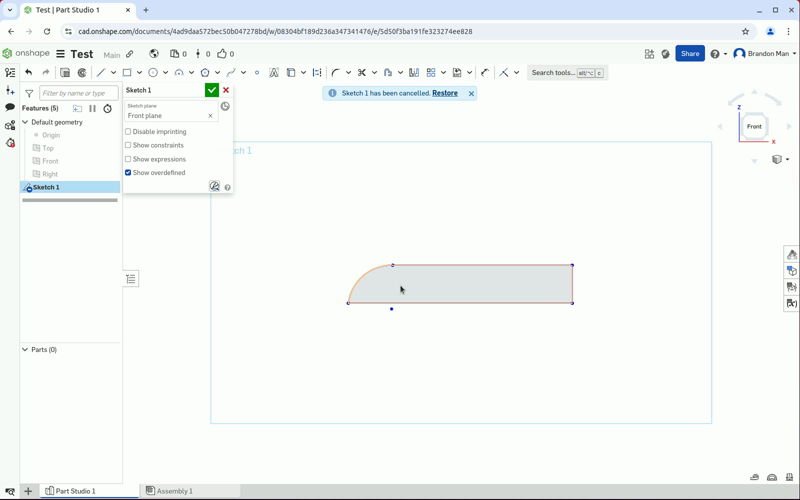
click(400, 285)
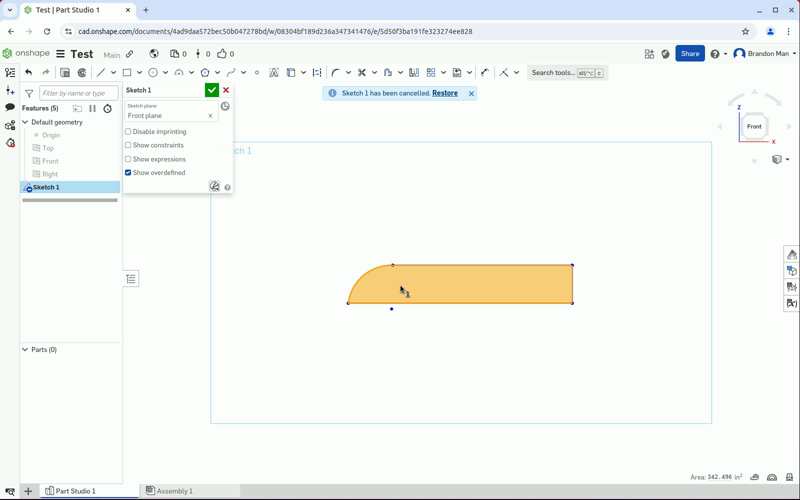
mouse_move(73, 352)
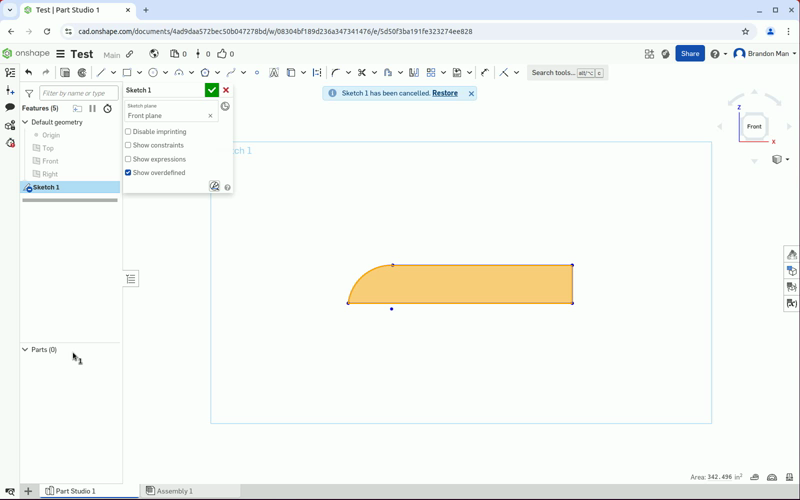
key(shift+y)
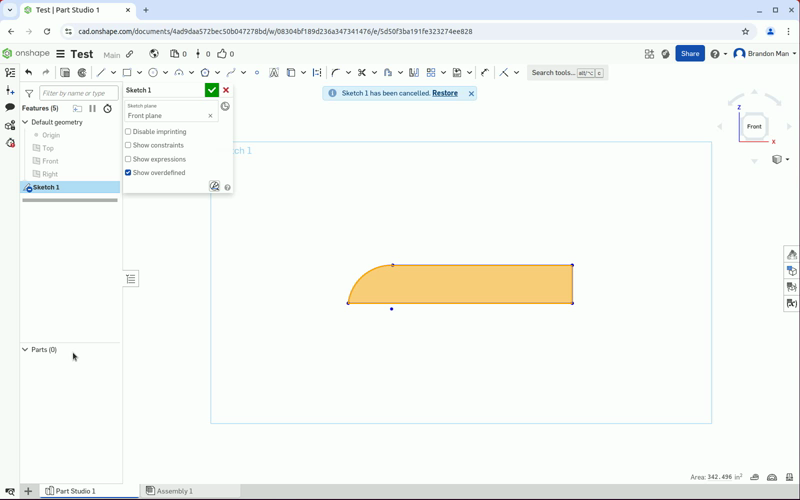
key(shift+e)
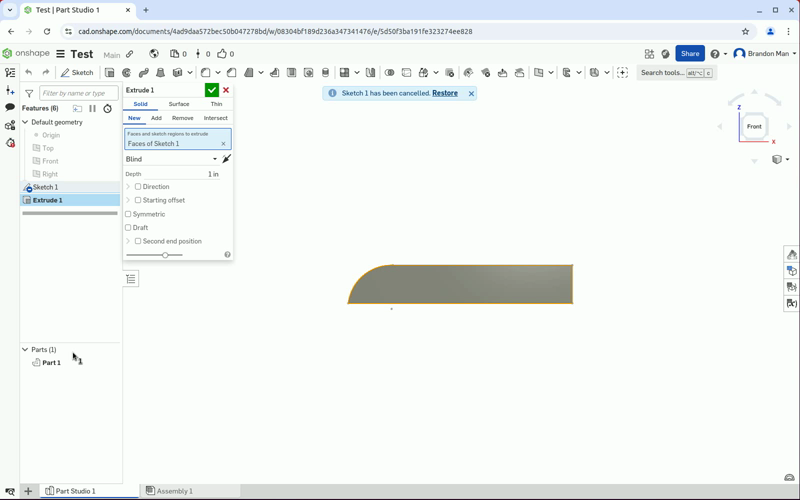
mouse_move(143, 106)
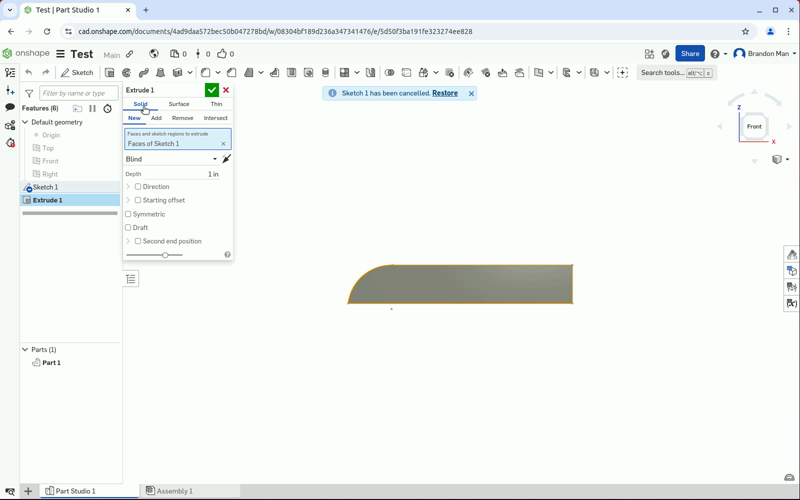
click(143, 106)
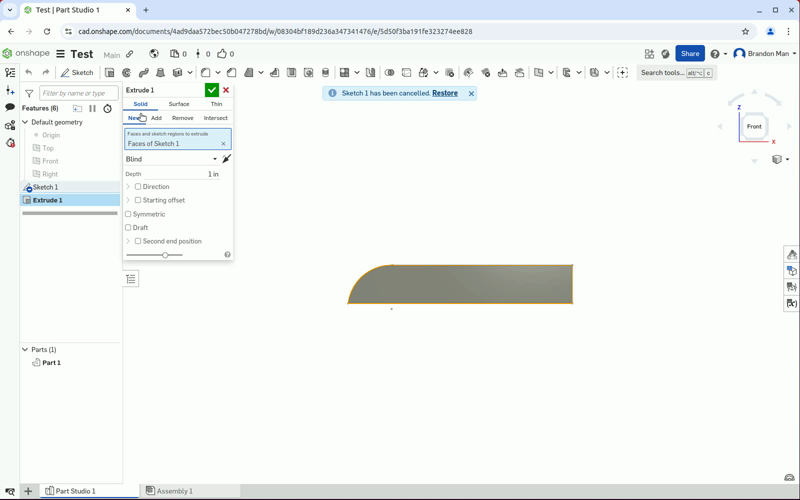
mouse_move(137, 120)
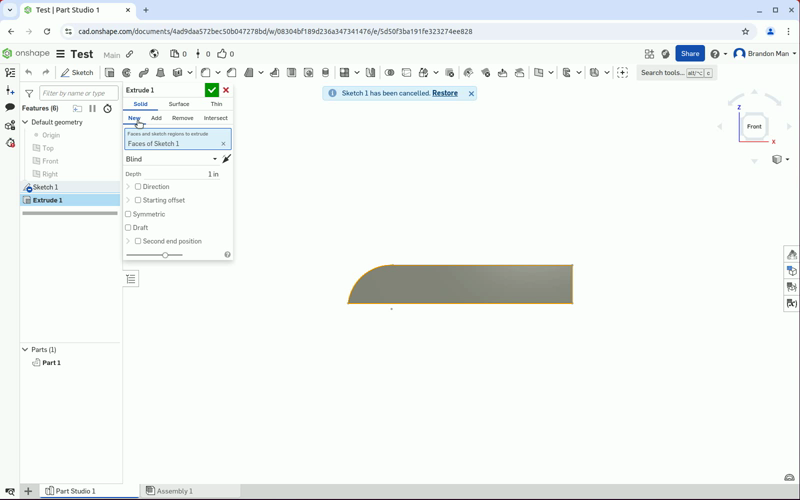
click(137, 120)
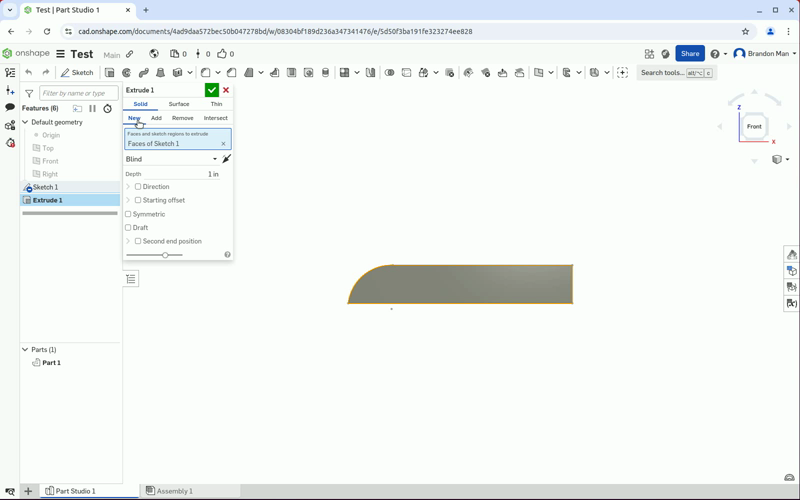
key(tab, 4)
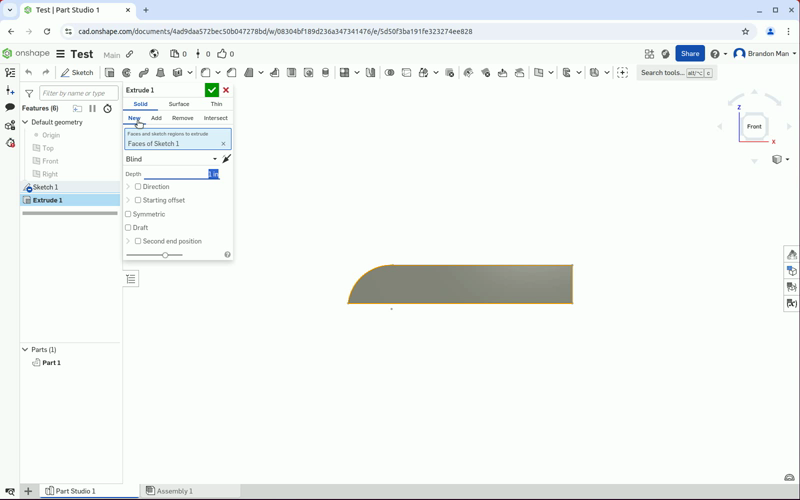
text(7.222)
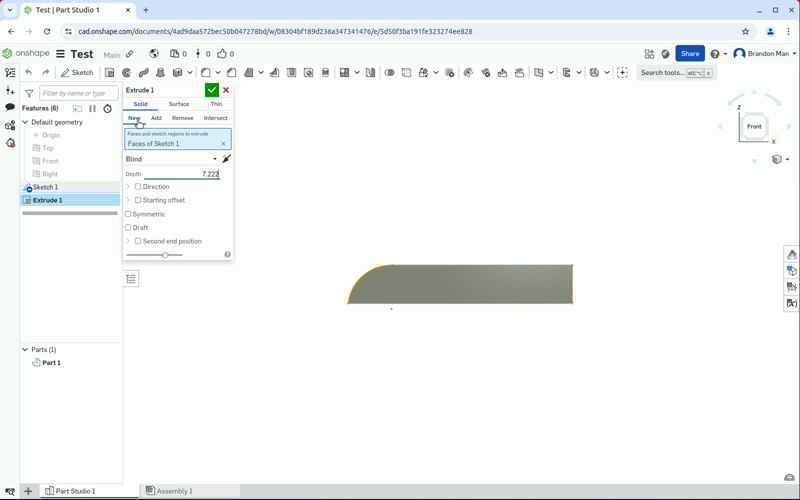
key(tab, 3)
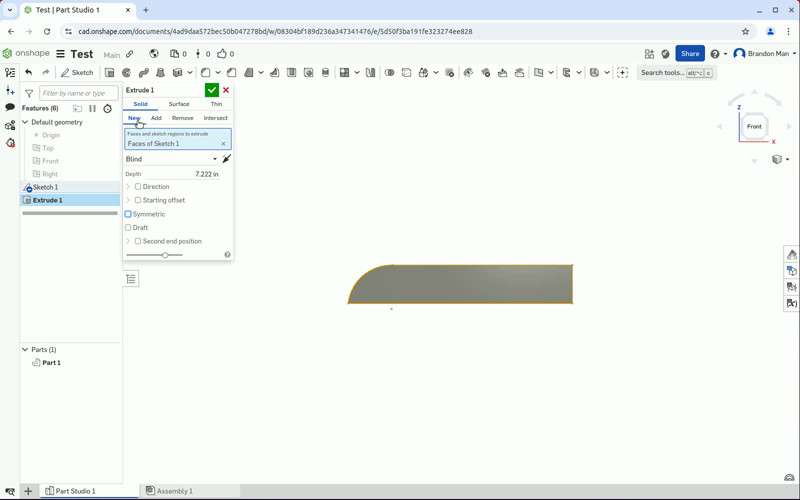
key(space)
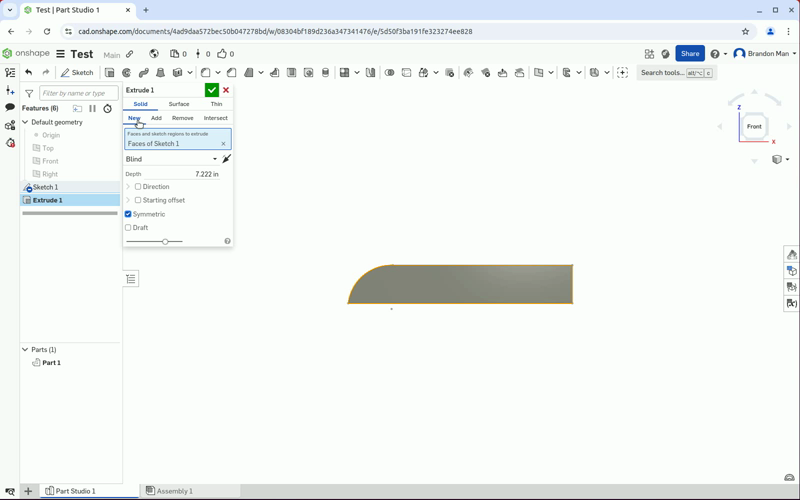
key(enter)
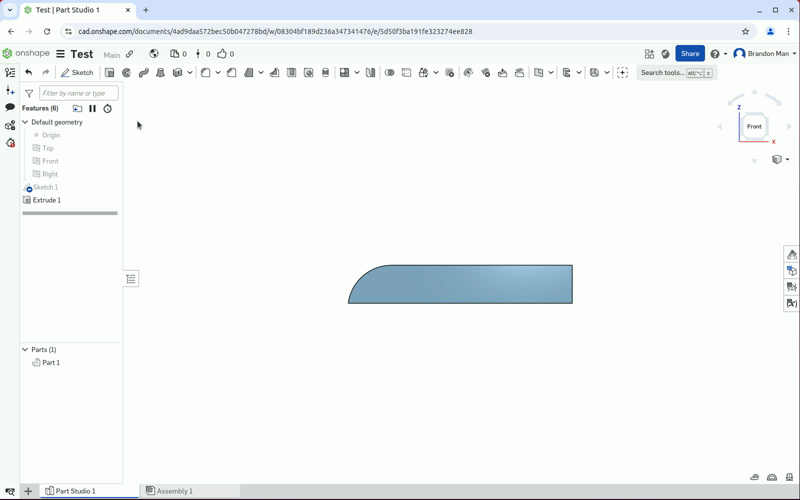
key(shift+h)
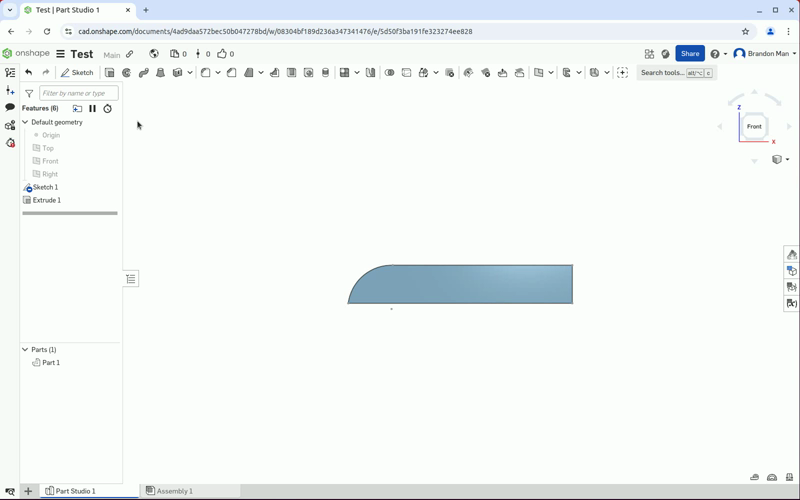
key(shift+h)
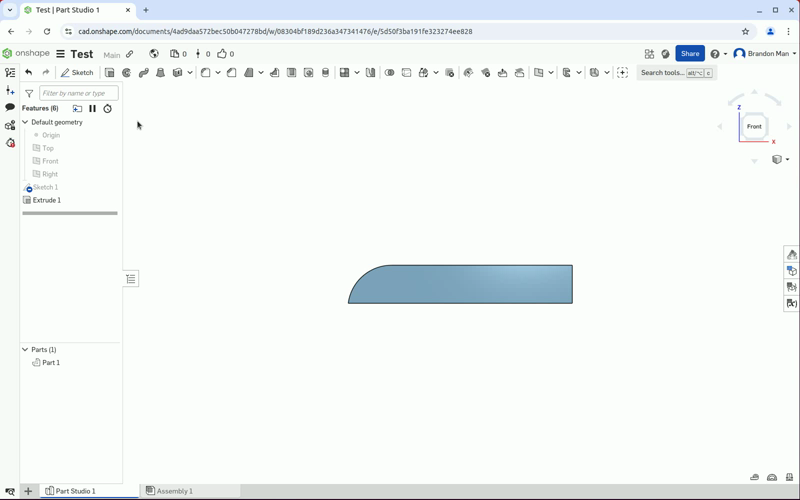
mouse_move(73, 189)
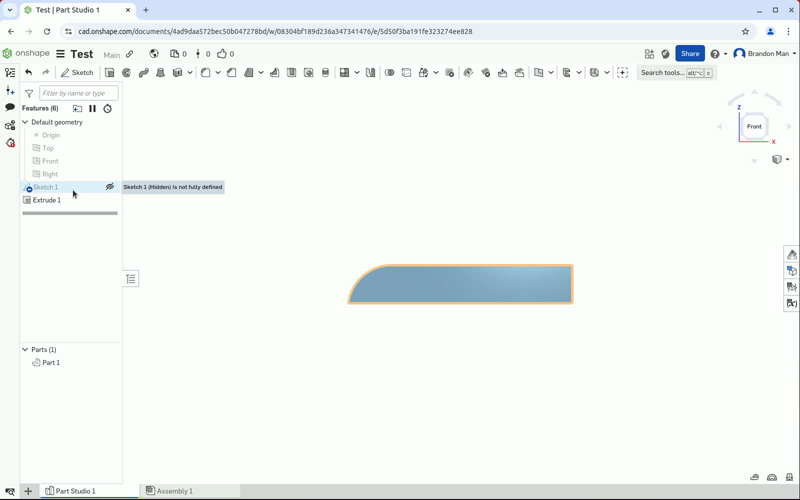
click(73, 189)
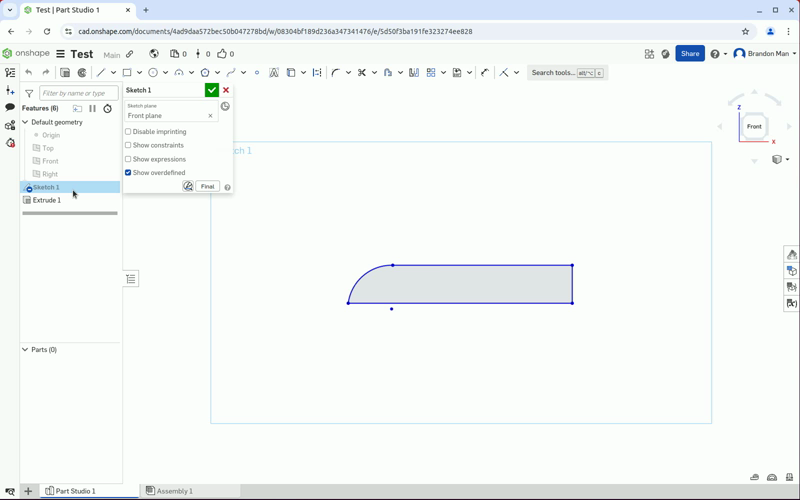
mouse_move(229, 92)
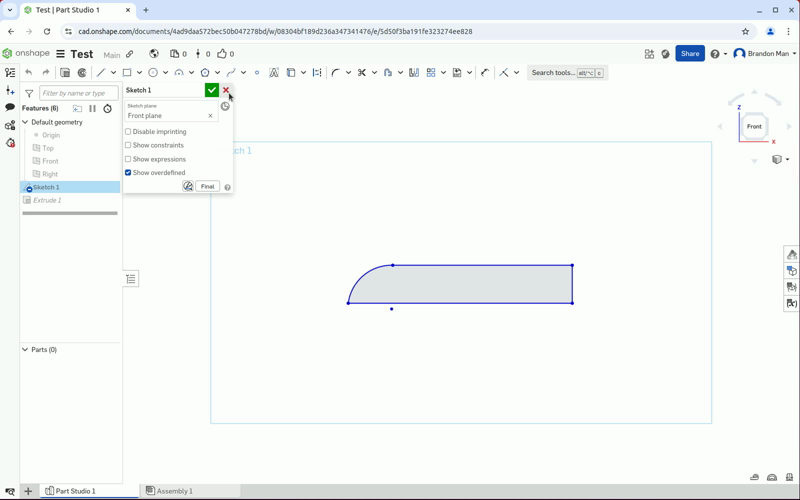
click(229, 92)
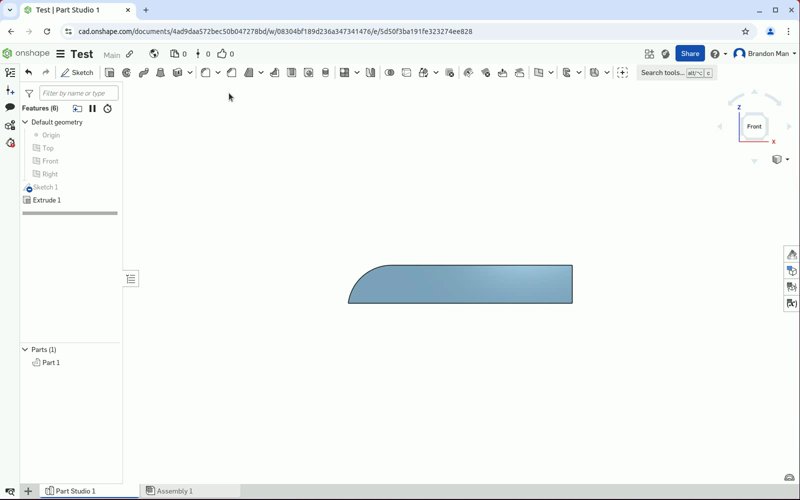
mouse_move(541, 75)
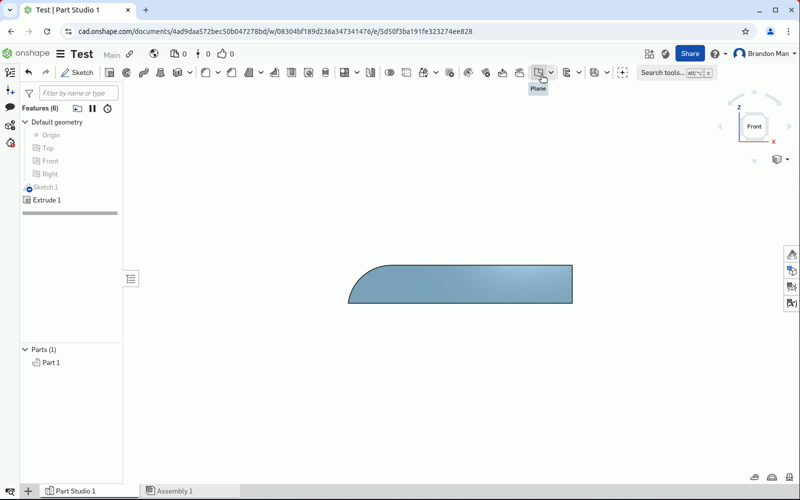
click(541, 75)
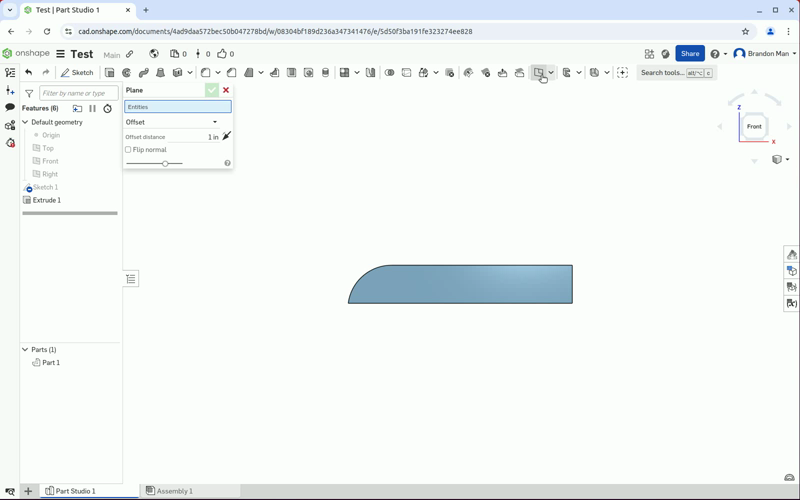
mouse_move(73, 163)
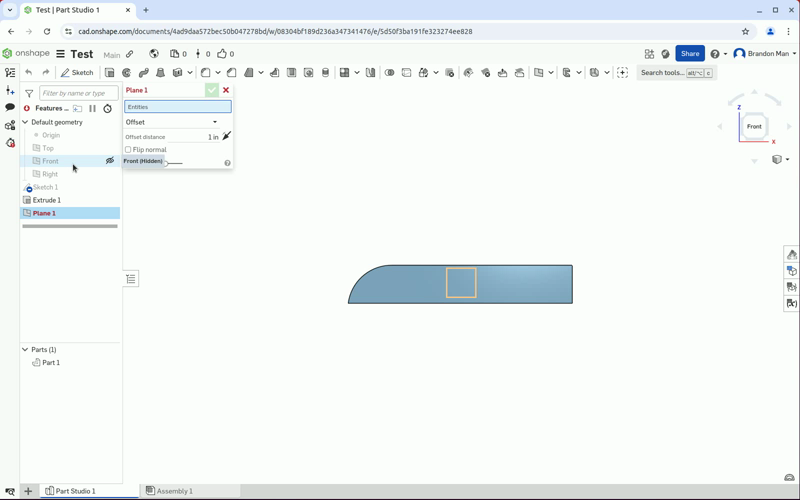
click(73, 163)
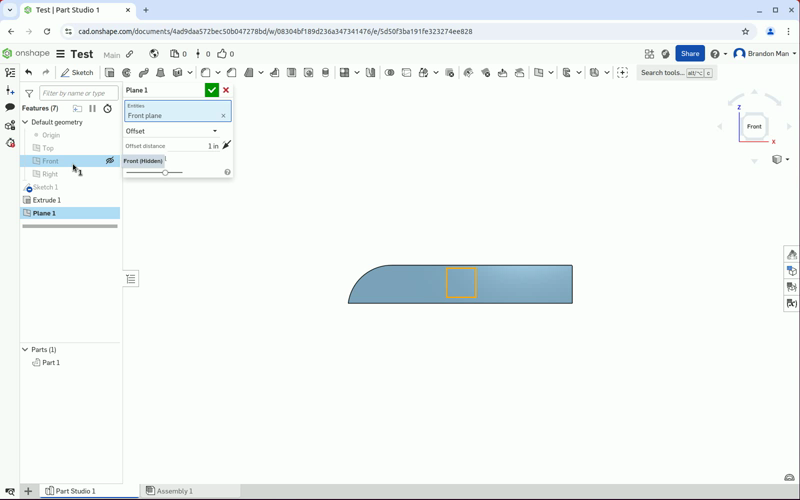
key(tab, 2)
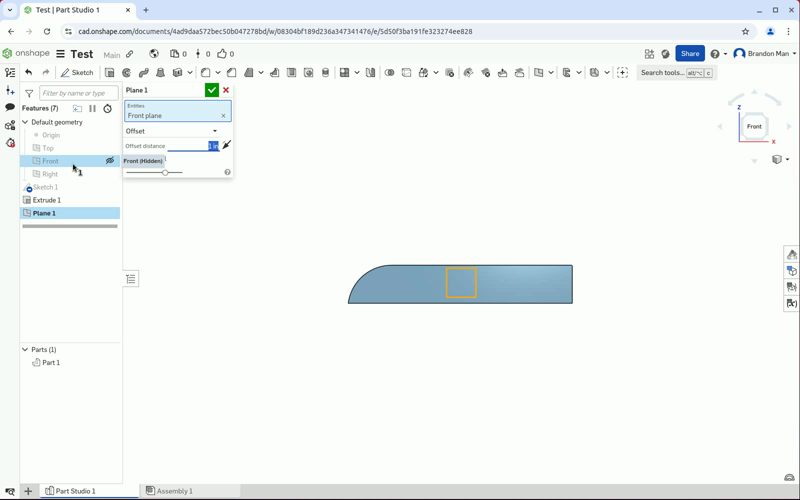
text(3.605)
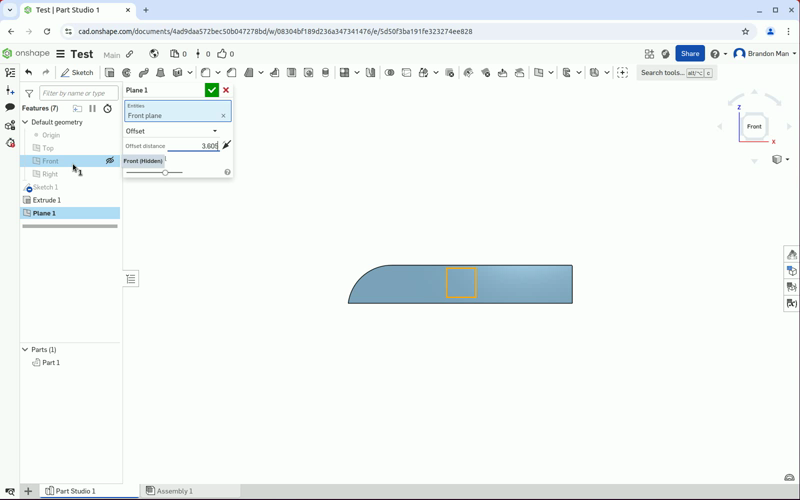
key(enter, 2)
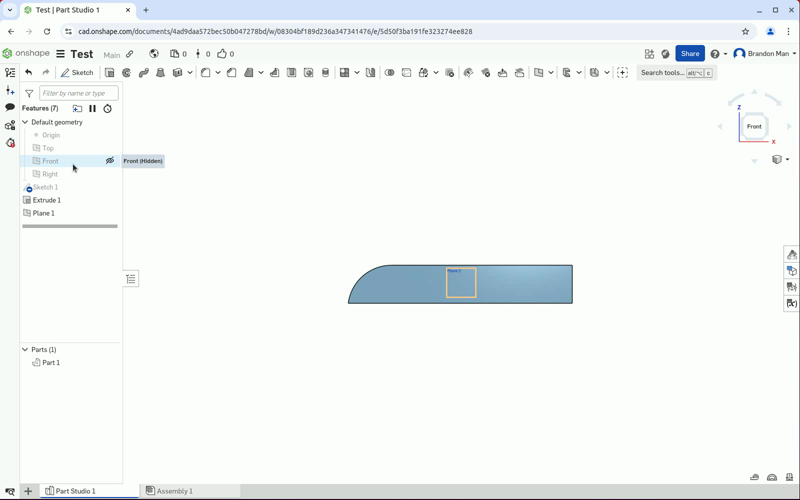
key(shift+s)
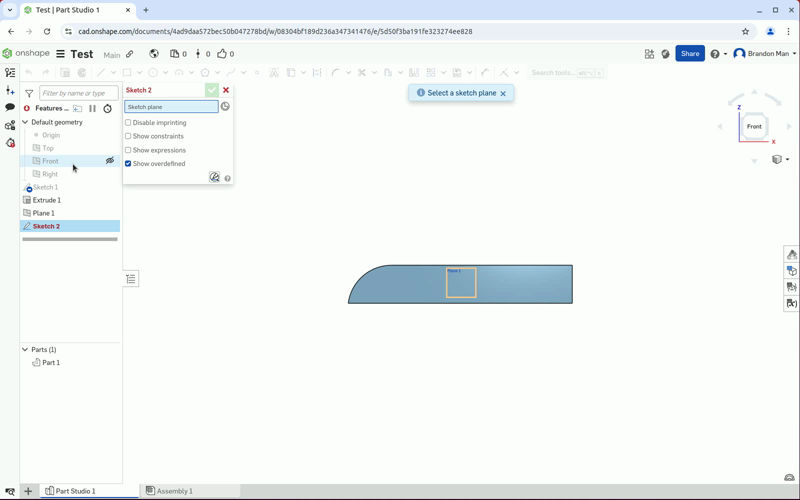
mouse_move(73, 215)
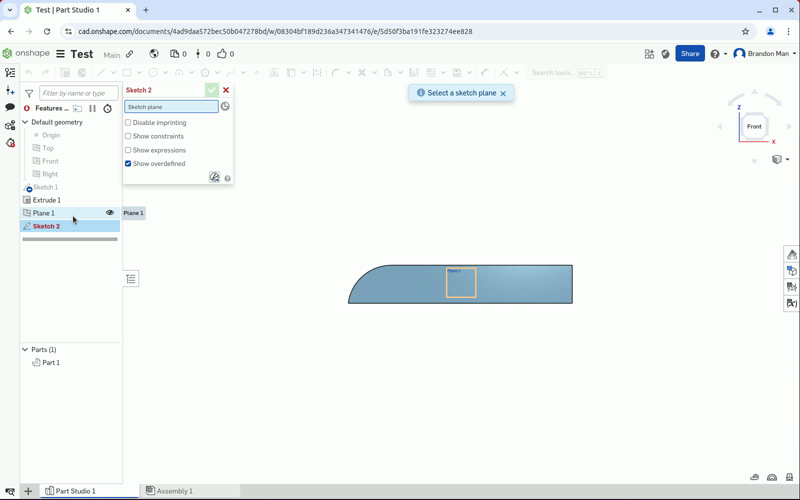
click(73, 215)
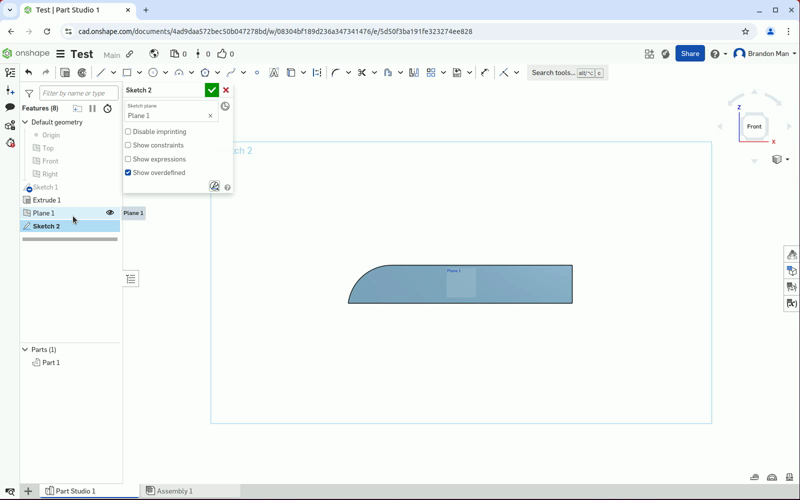
mouse_move(73, 352)
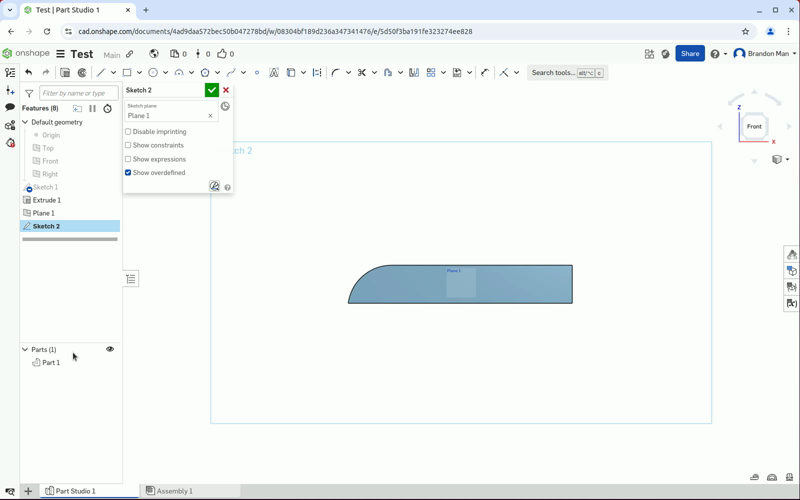
key(y)
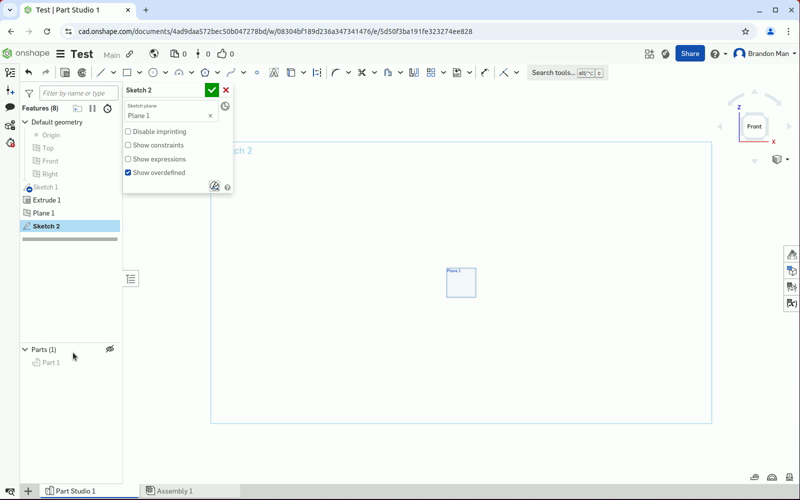
key(c)
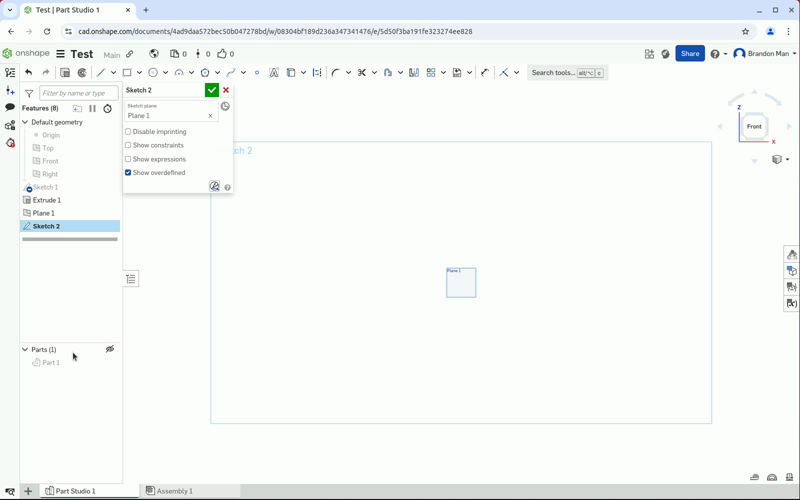
key_down(shift)
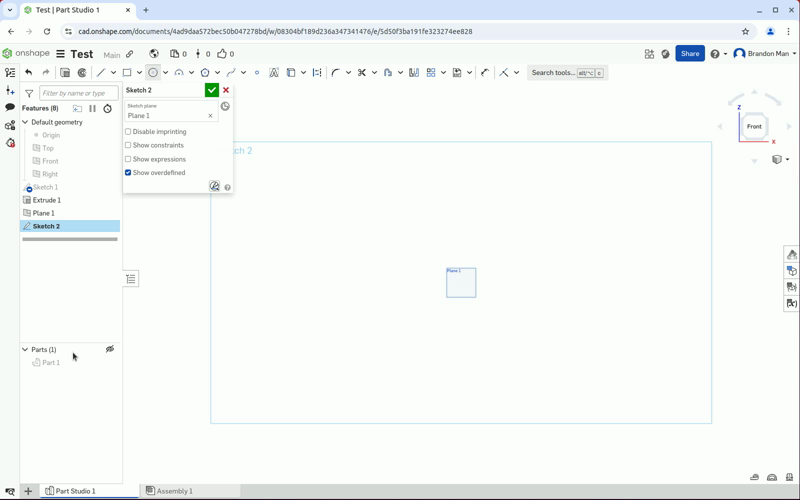
mouse_move(551, 282)
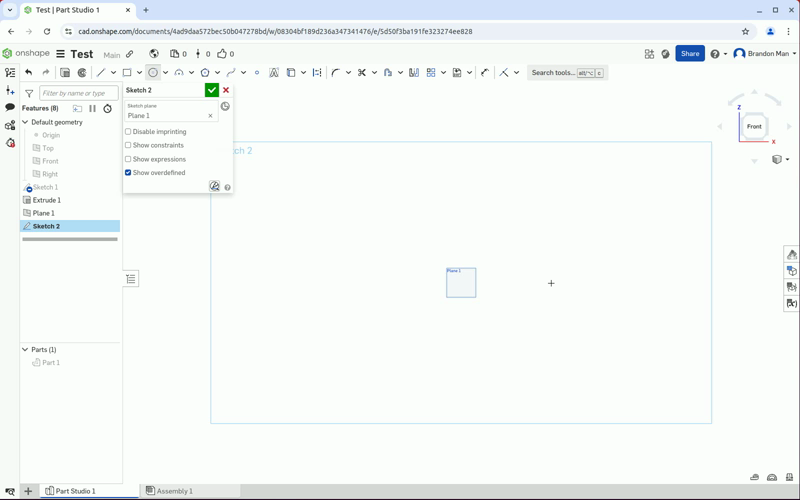
click(551, 282)
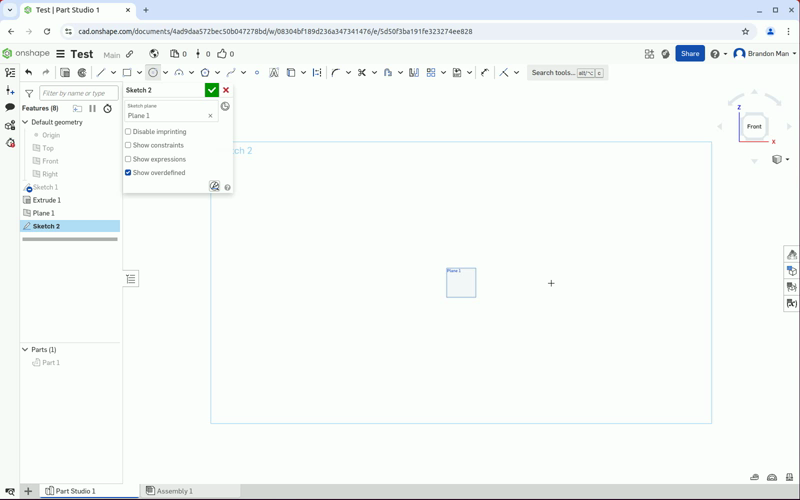
key_up(shift)
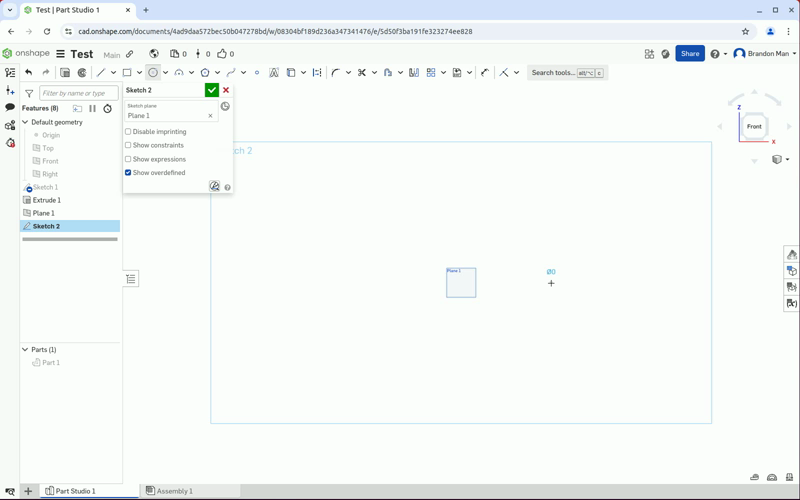
mouse_move(556, 282)
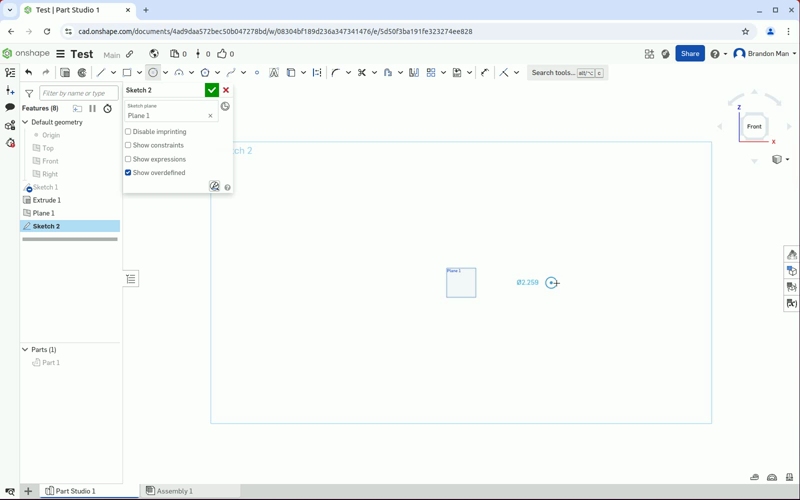
click(556, 282)
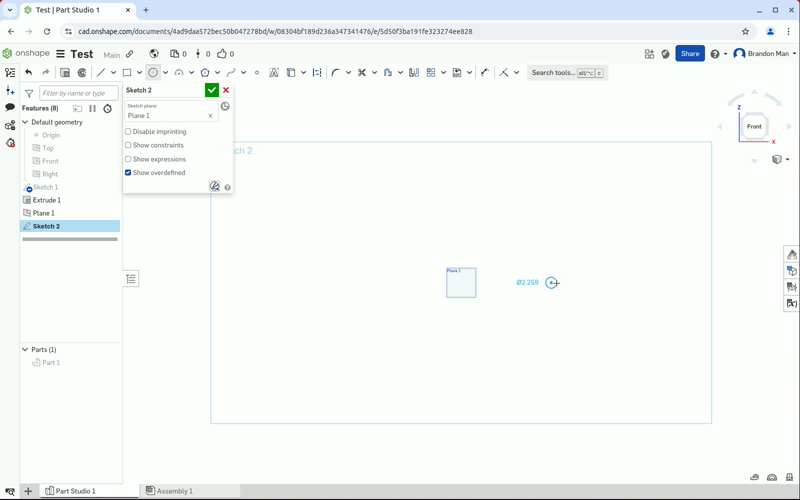
key(esc)
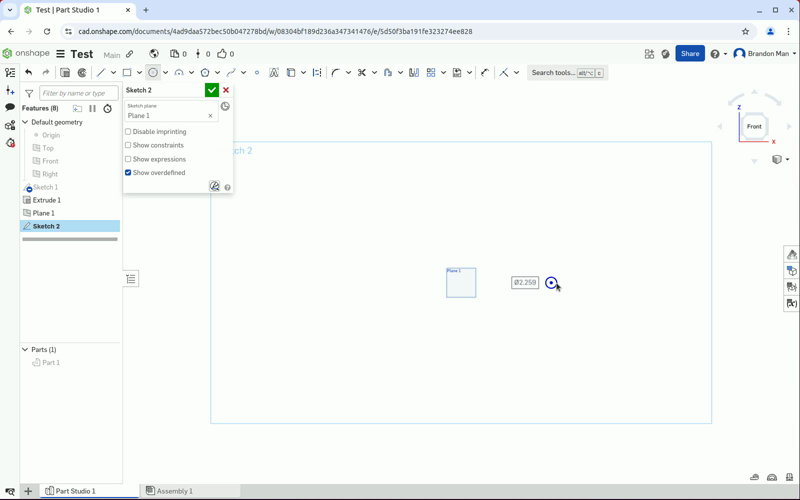
mouse_move(555, 285)
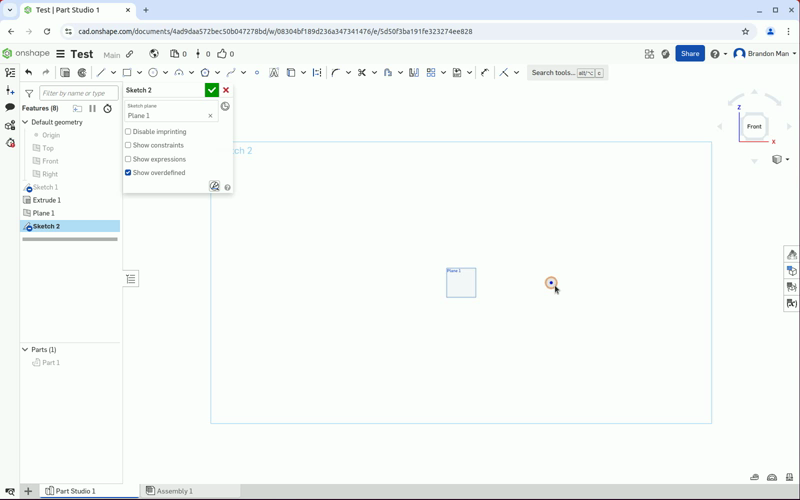
scroll(6)
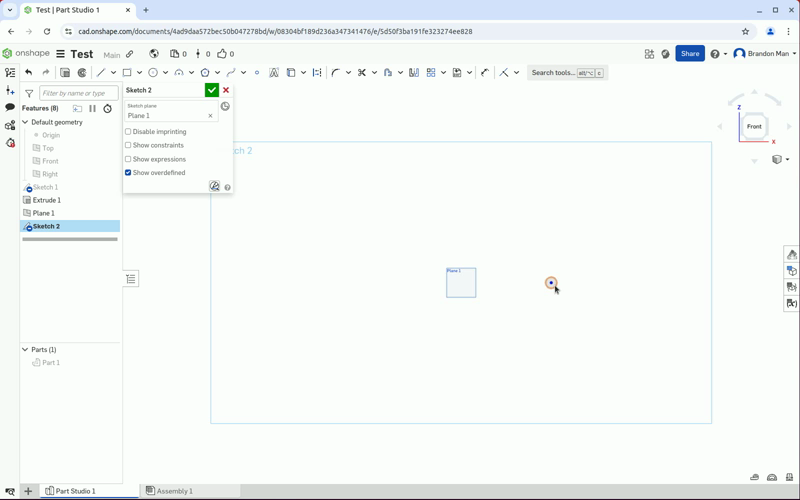
scroll(6)
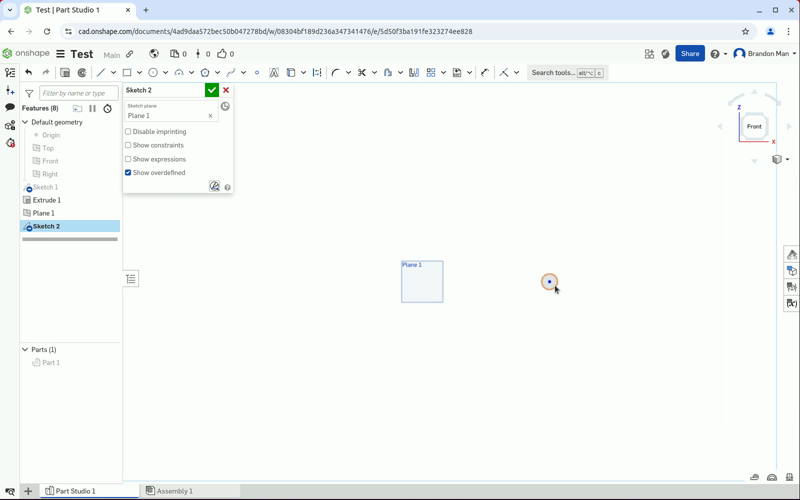
scroll(6)
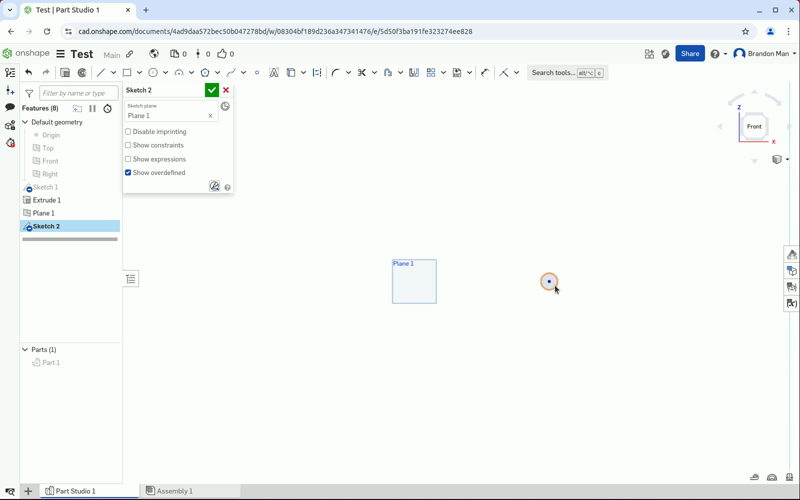
scroll(6)
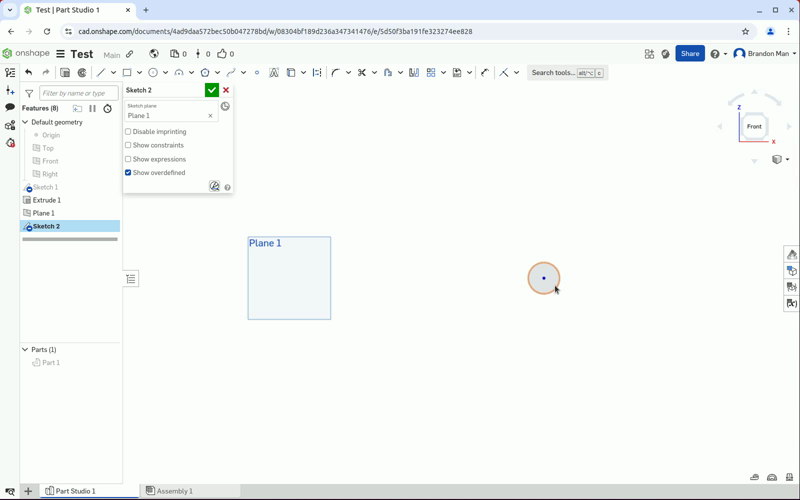
scroll(6)
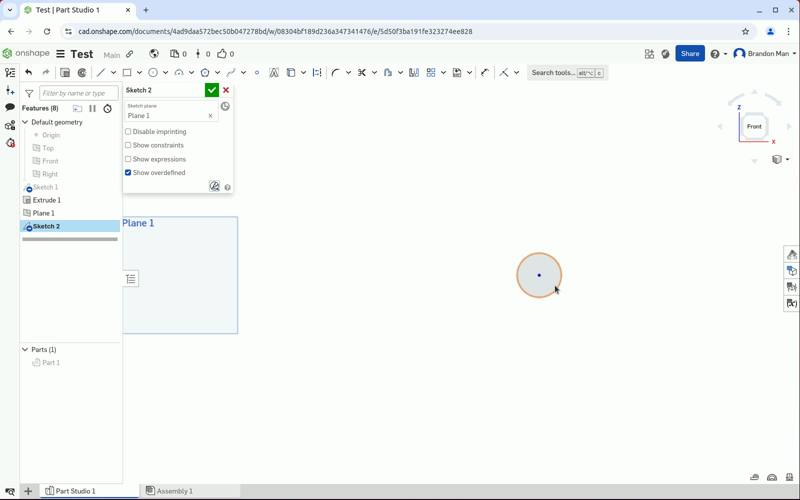
scroll(6)
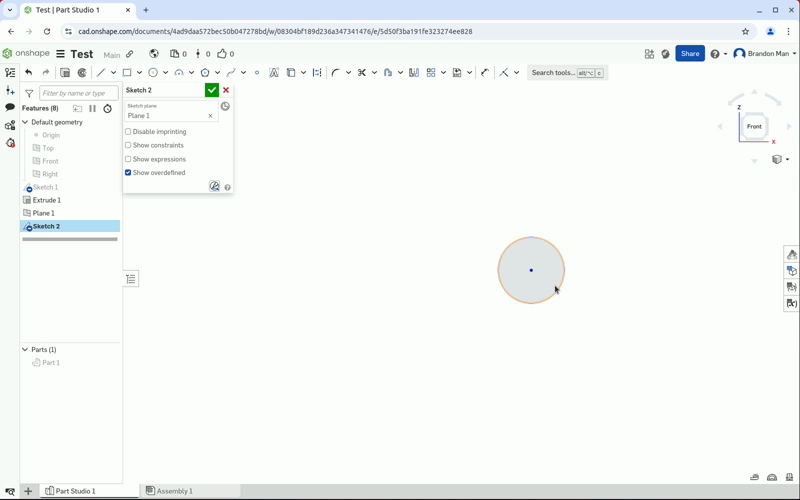
scroll(6)
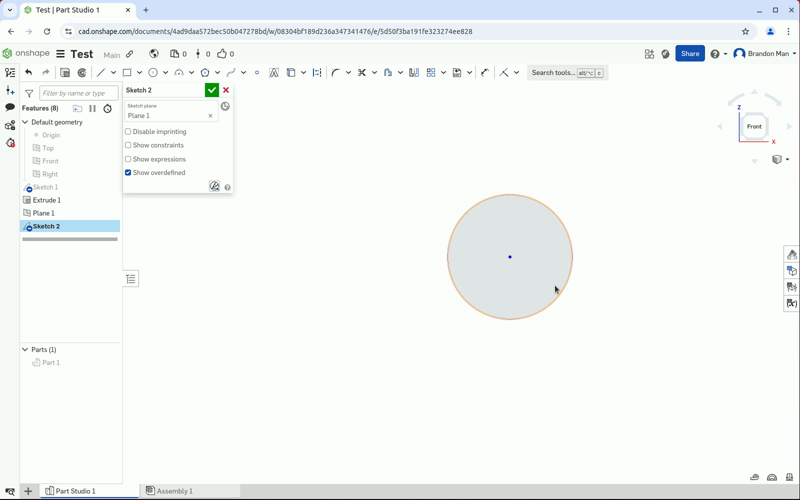
click(555, 285)
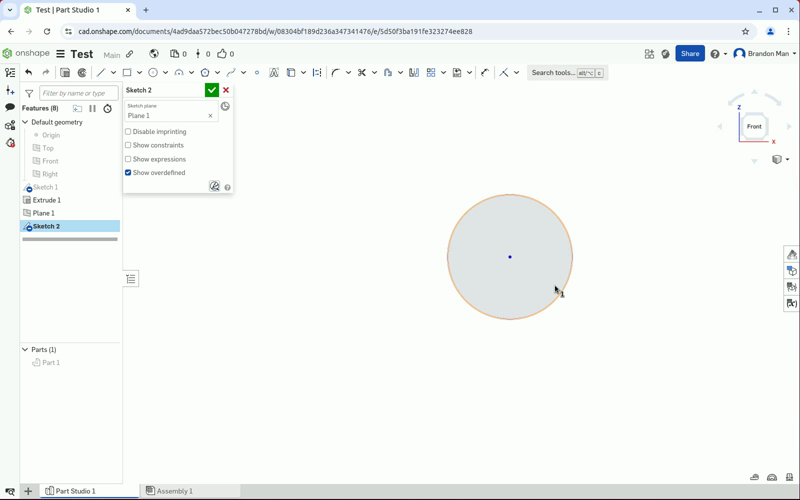
scroll(-6)
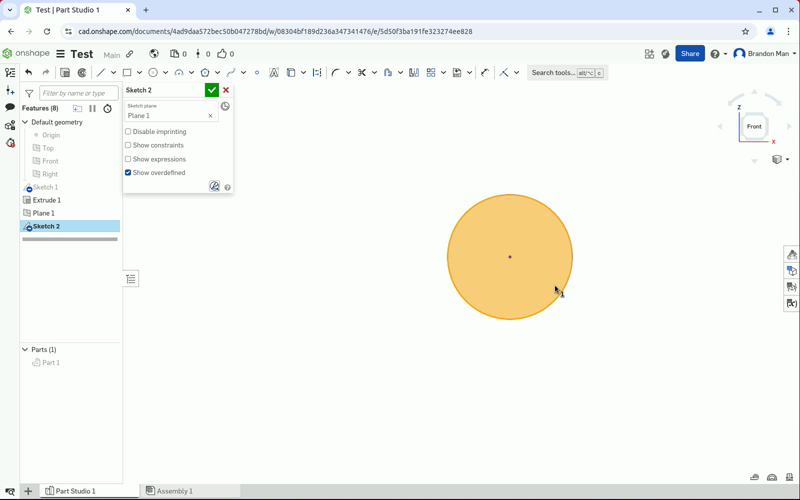
scroll(-6)
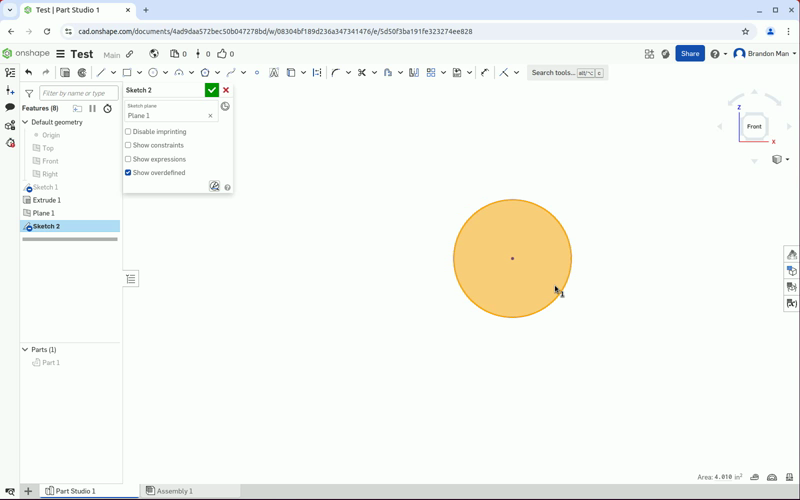
scroll(-6)
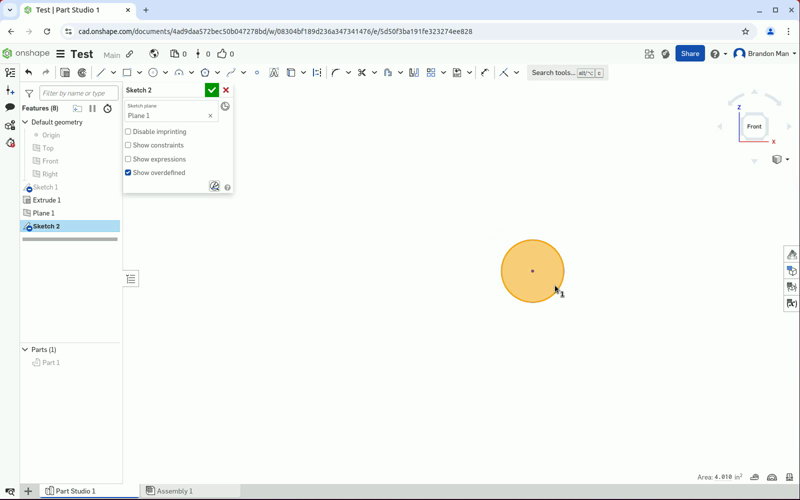
scroll(-6)
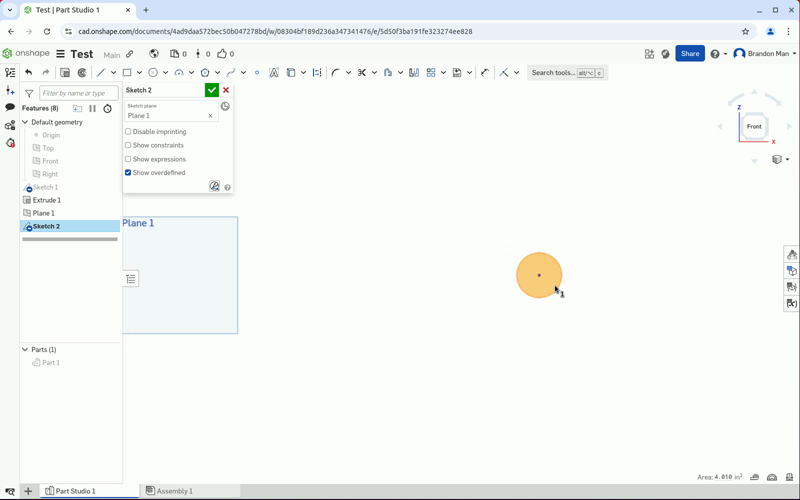
scroll(-6)
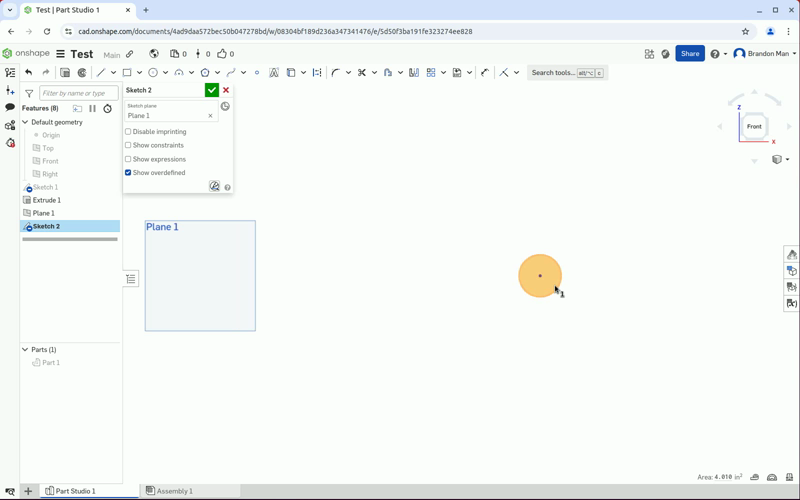
scroll(-6)
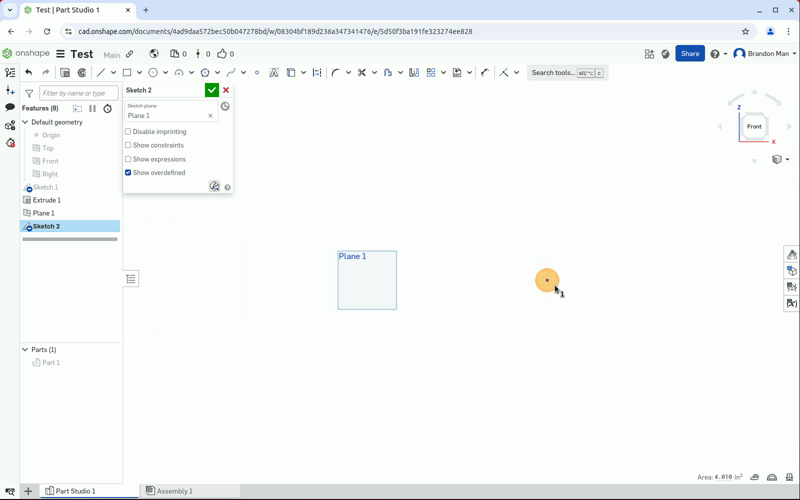
scroll(-6)
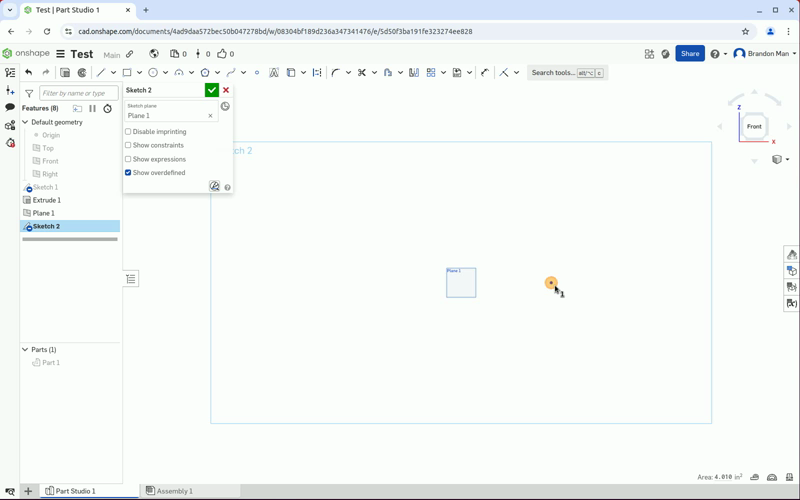
mouse_move(73, 352)
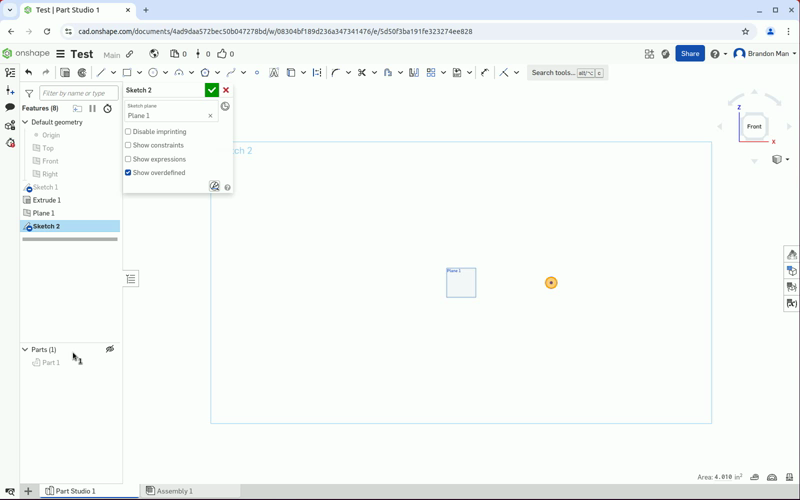
key(shift+y)
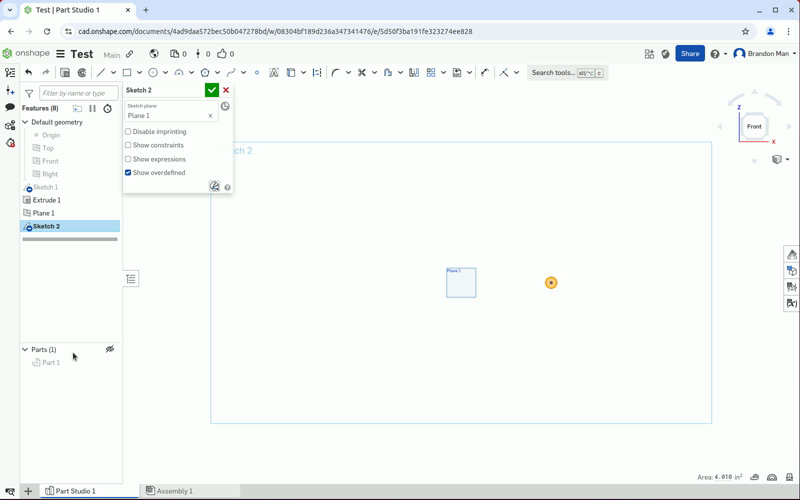
key(shift+e)
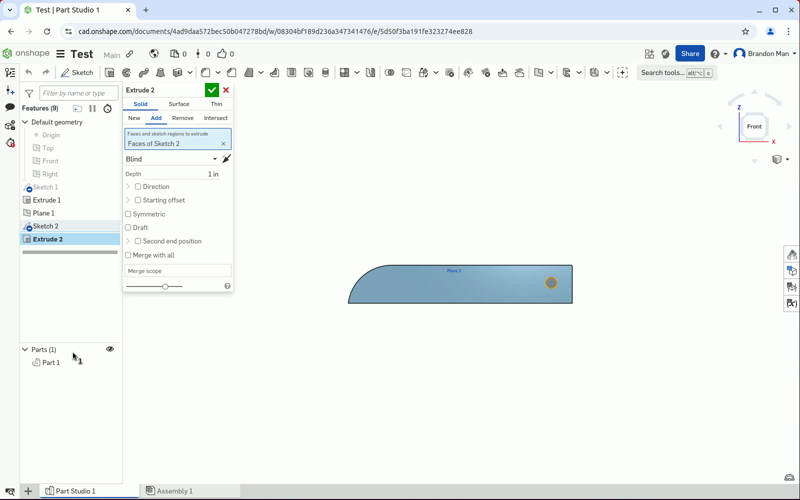
mouse_move(143, 106)
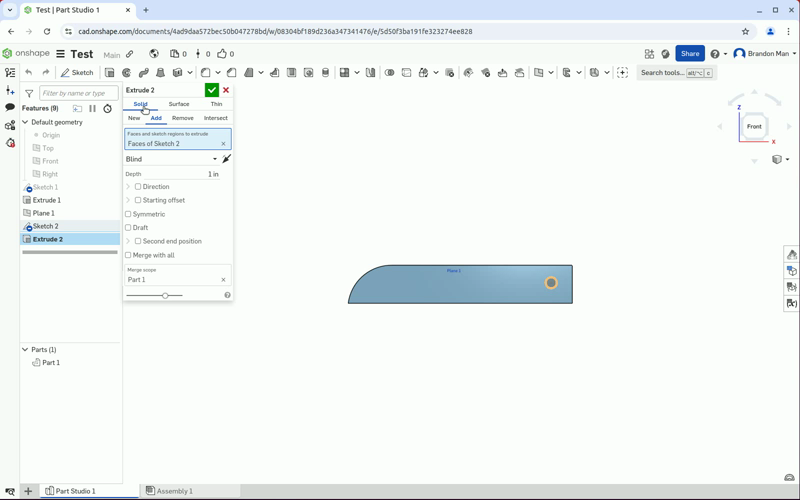
click(143, 106)
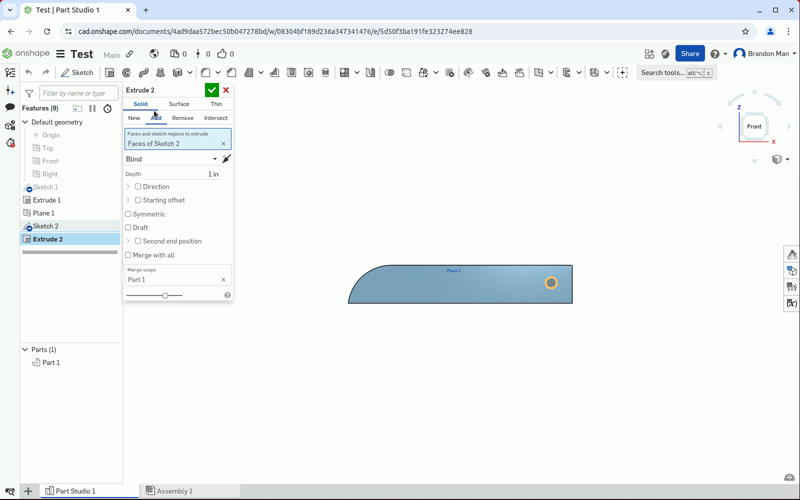
mouse_move(186, 120)
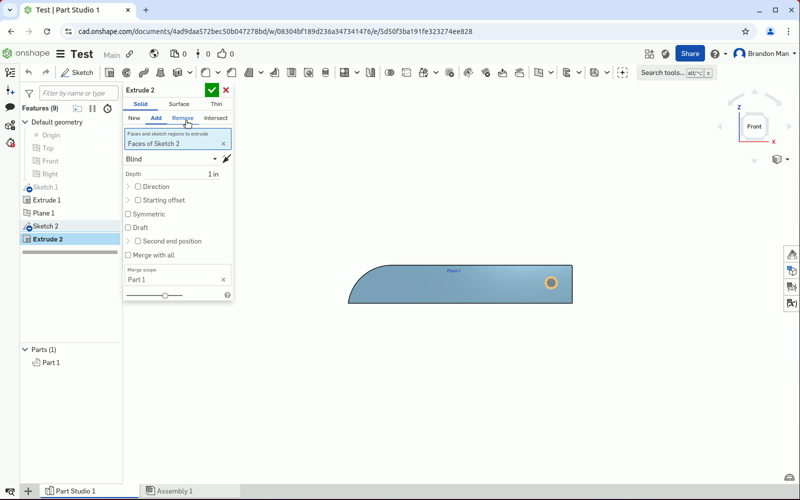
click(186, 120)
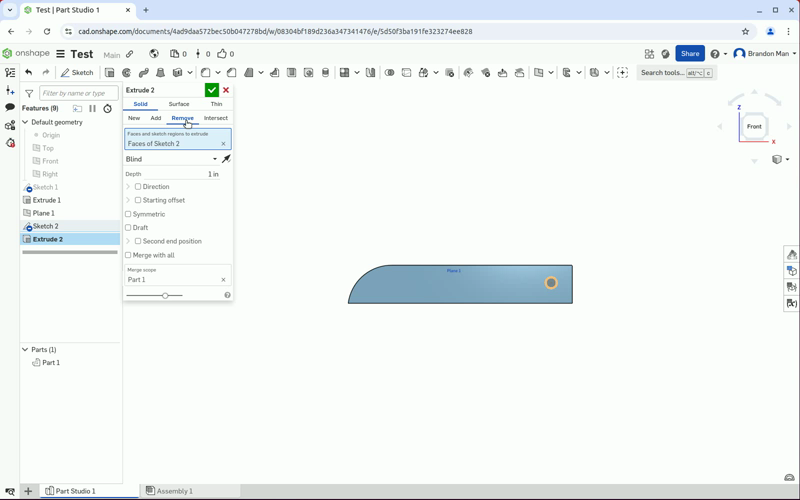
key(tab, 4)
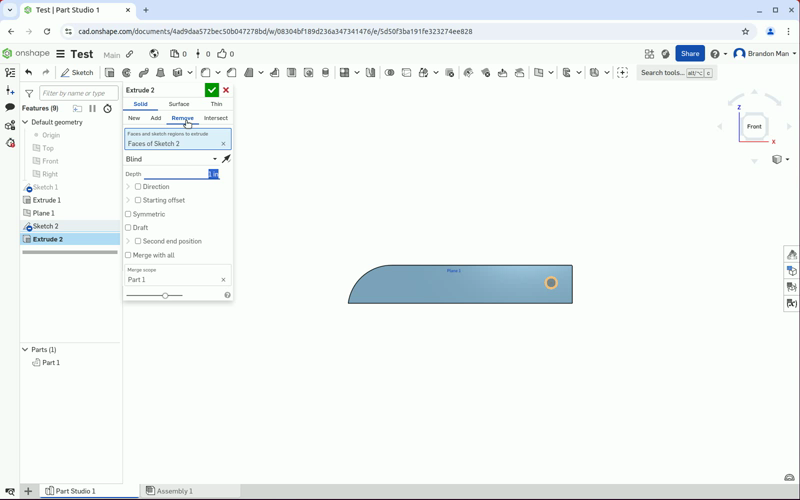
text(30.811)
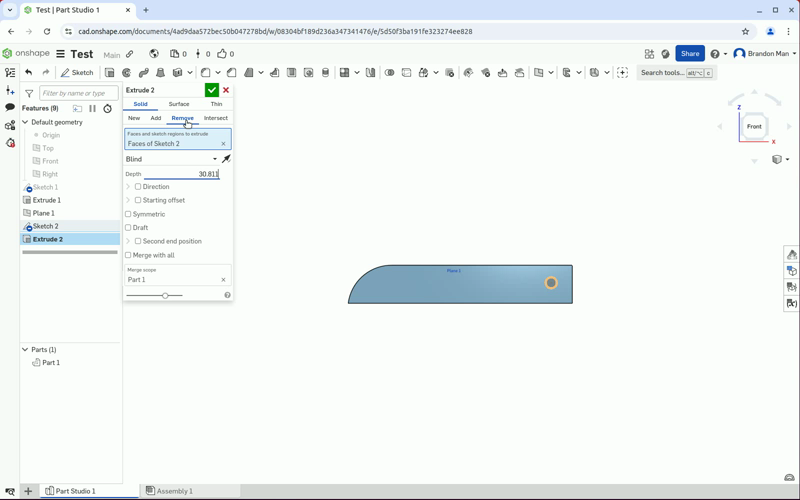
key(tab, 6)
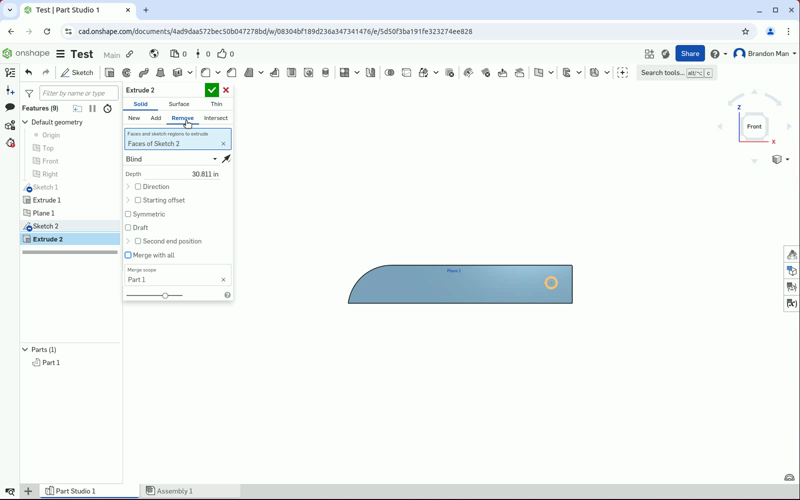
key(space)
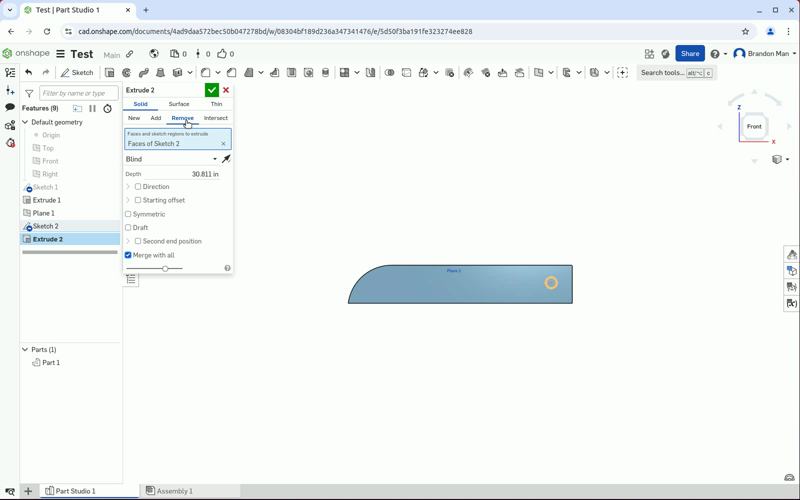
key(enter)
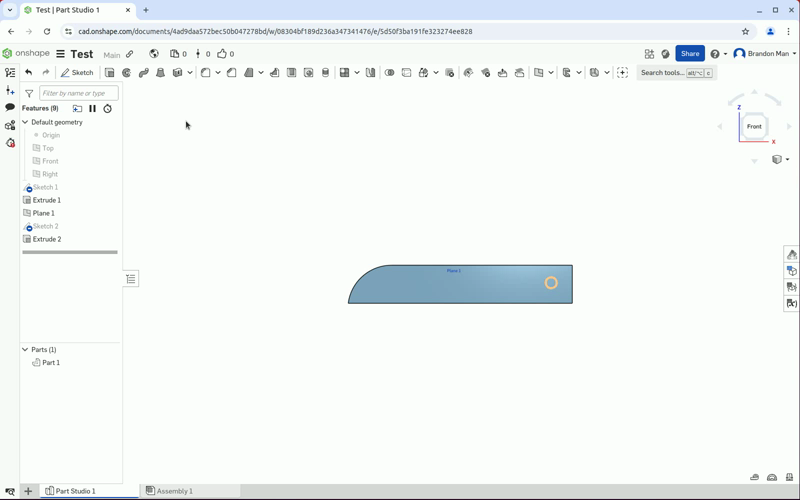
key(shift+h)
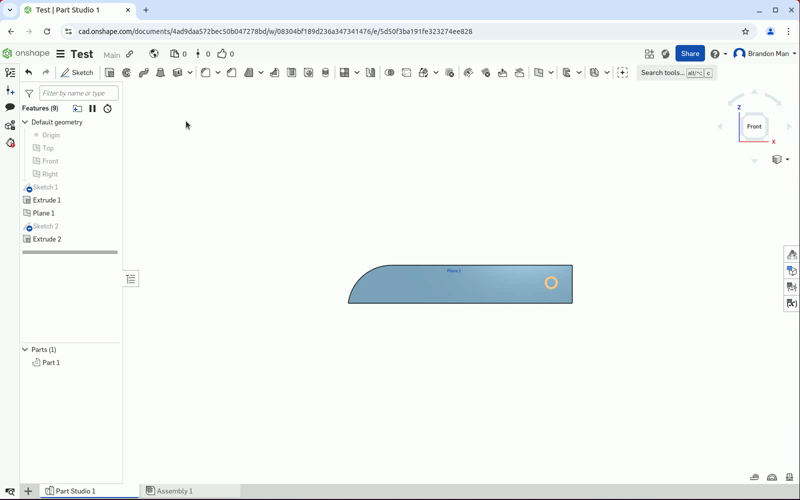
key(shift+h)
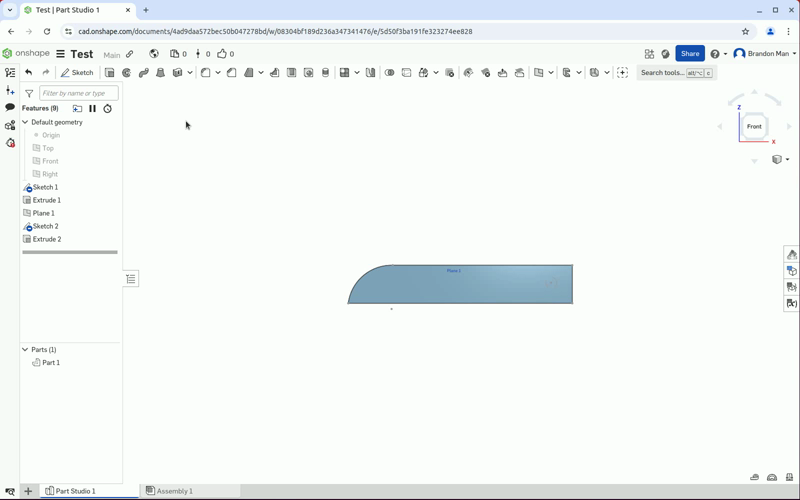
key(shift+7)
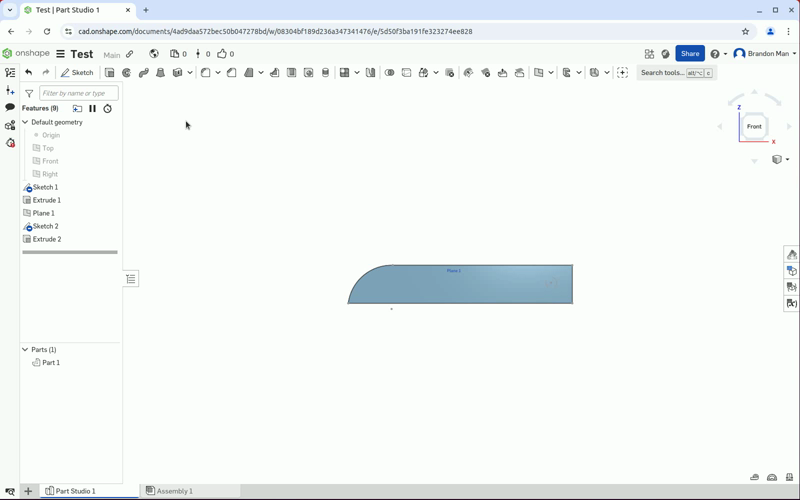
key(left, 2)
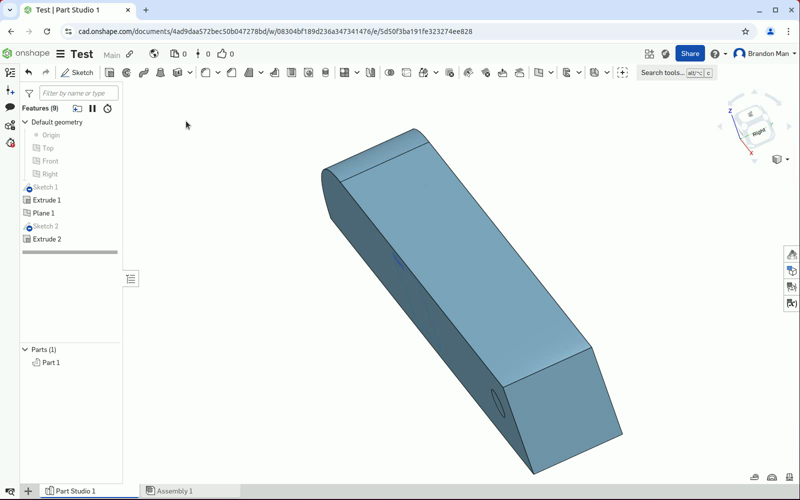
key(down, 2)
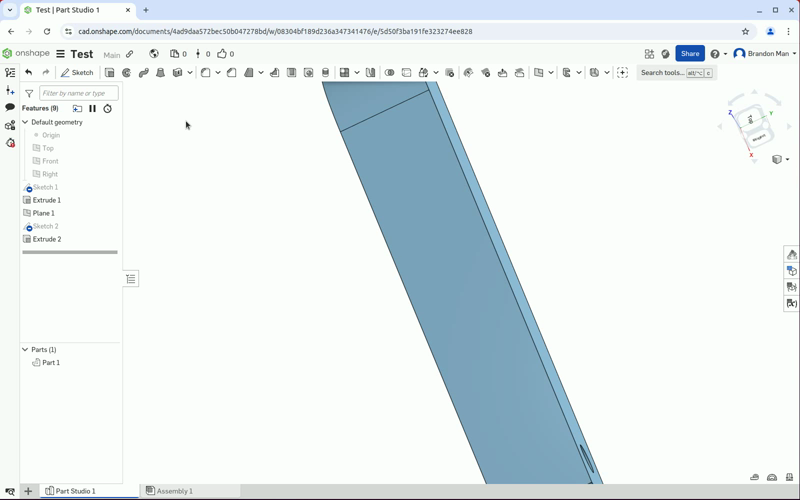
key(up, 2)
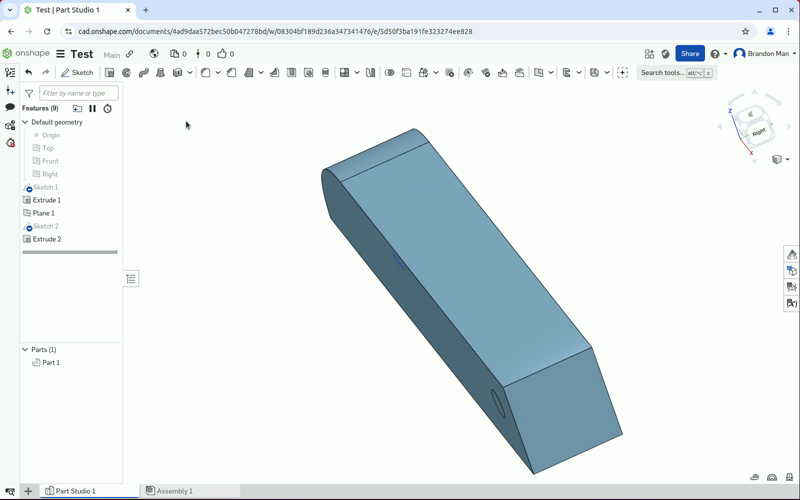
key(right, 2)
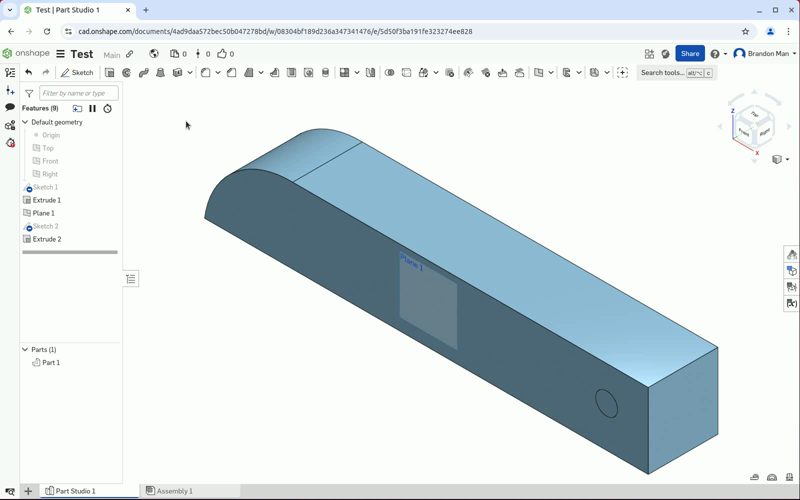
mouse_move(73, 189)
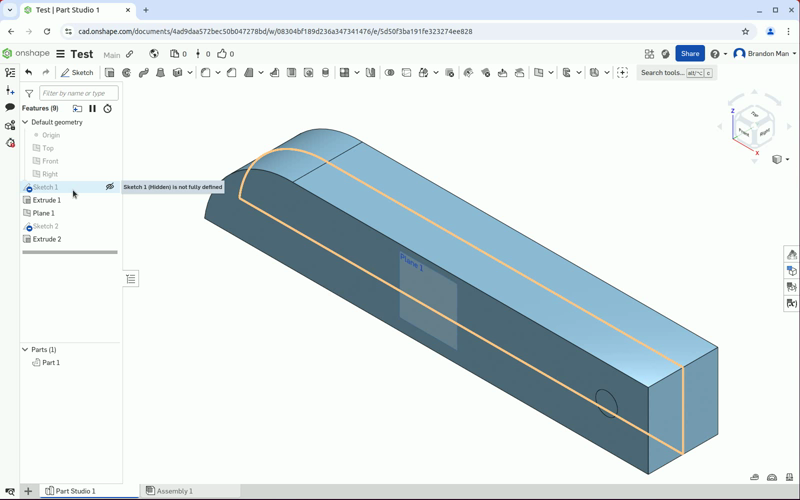
click(73, 189)